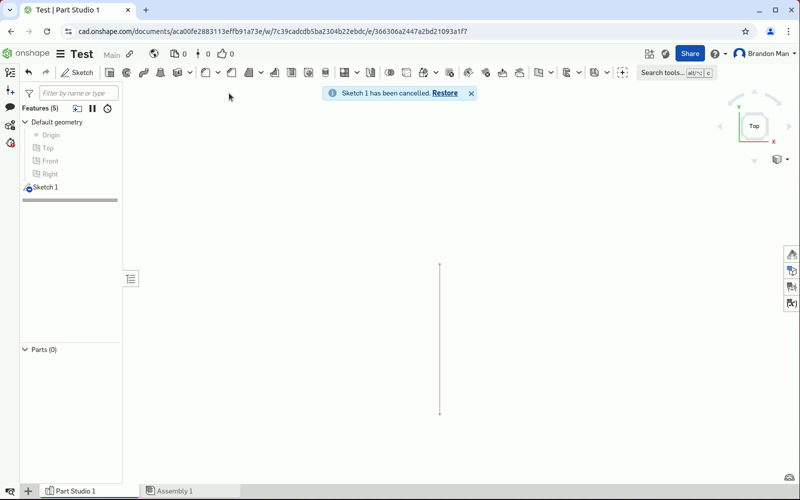
key(shift+h)
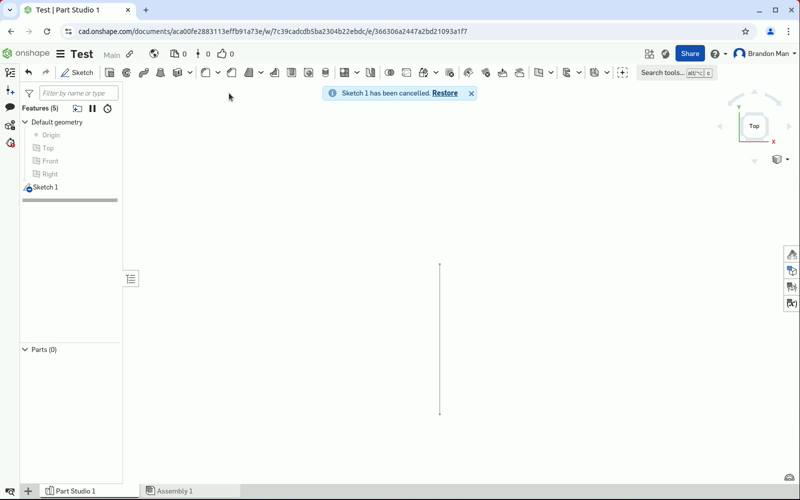
key(shift+s)
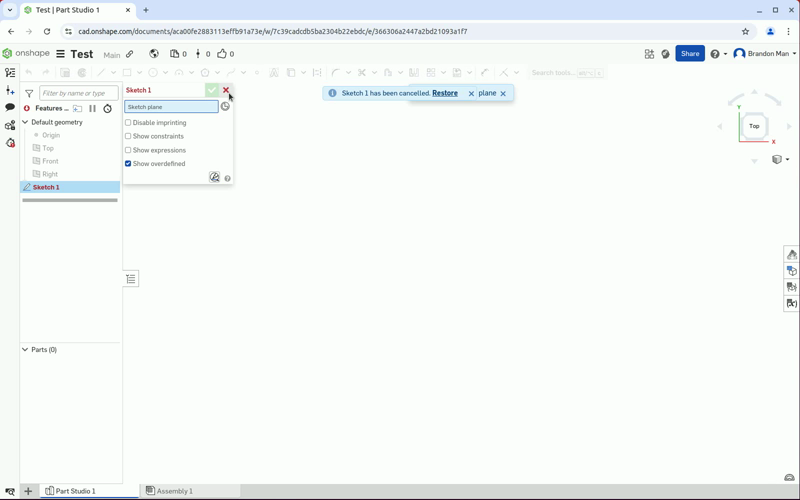
mouse_move(73, 150)
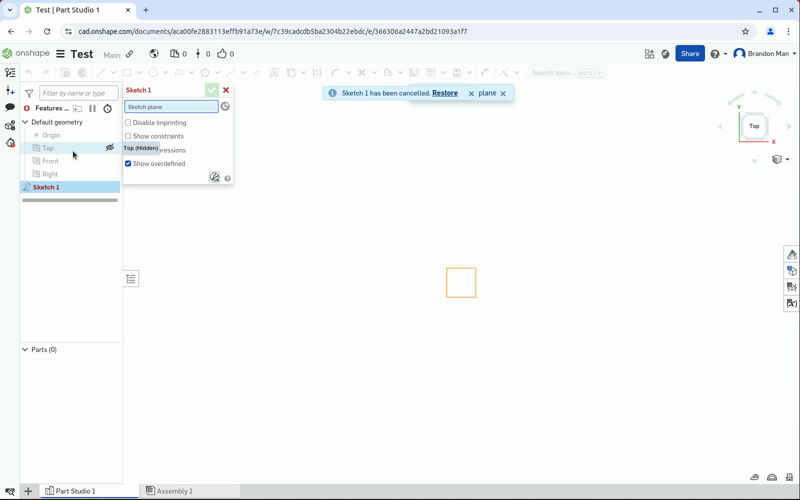
click(73, 150)
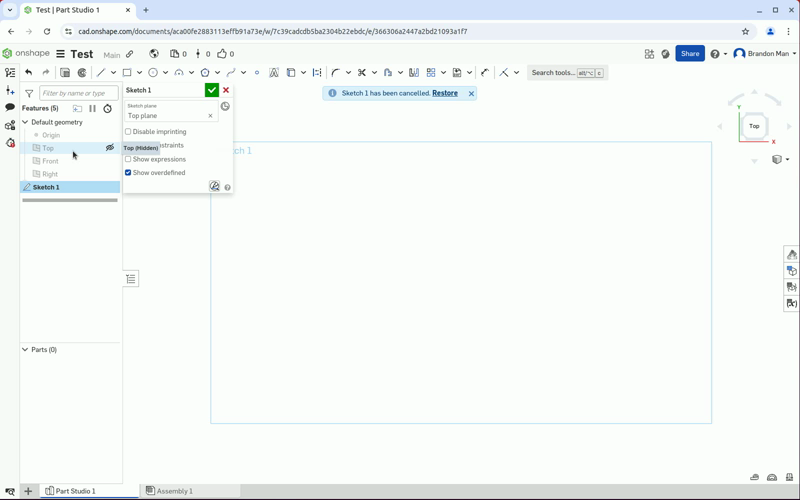
mouse_move(73, 352)
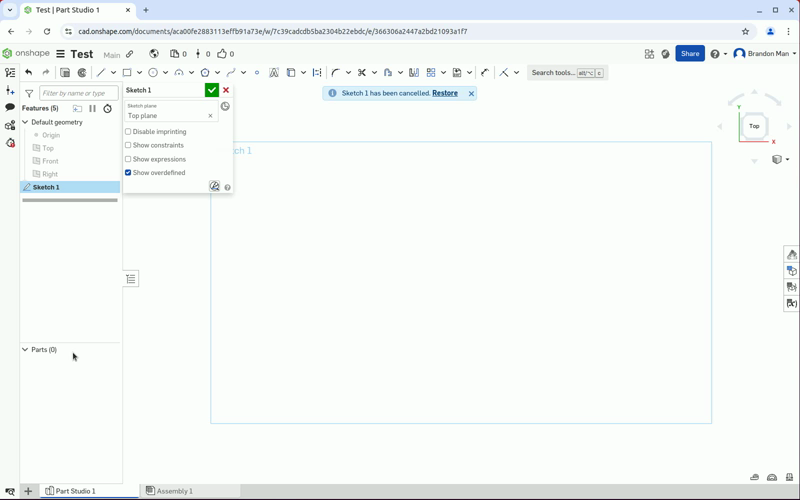
key(y)
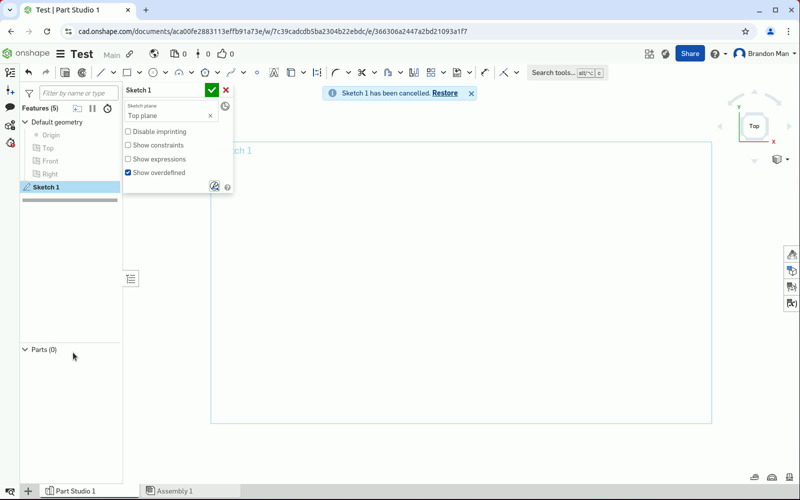
key(l)
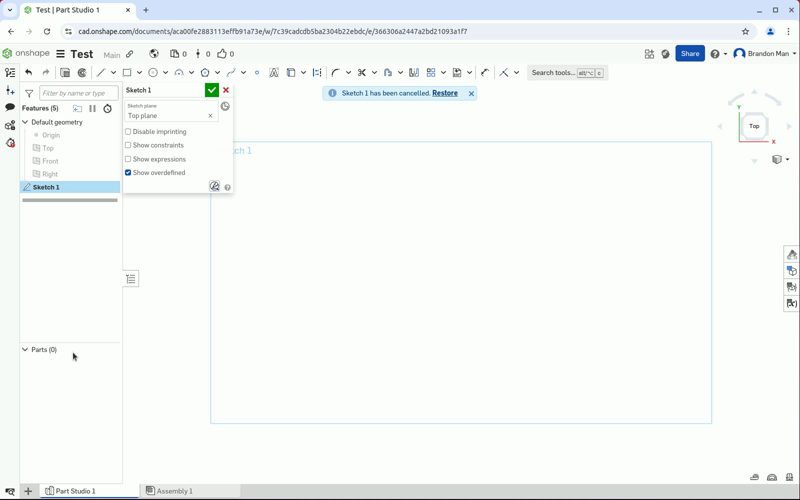
key_down(shift)
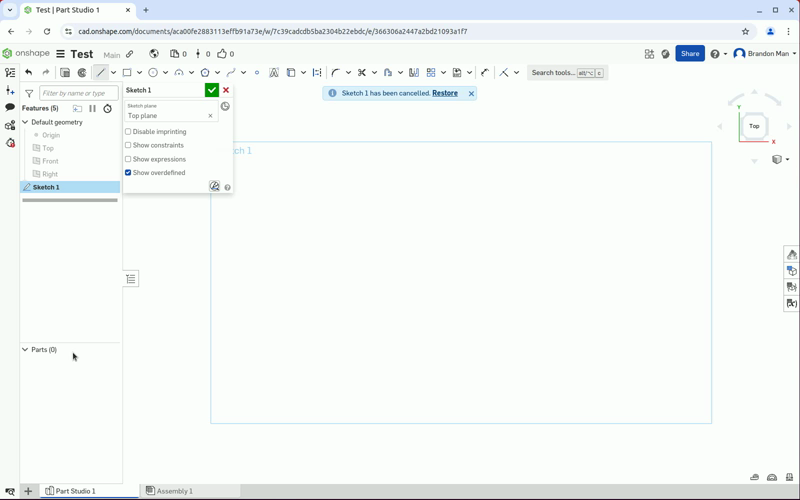
mouse_move(348, 395)
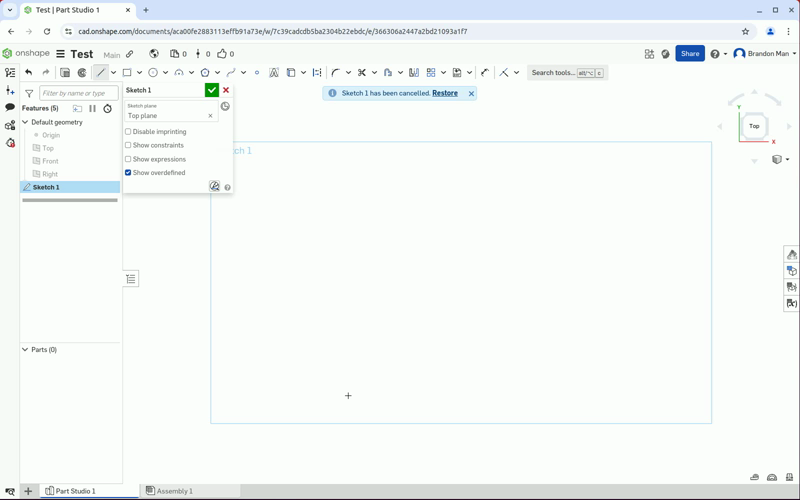
click(348, 395)
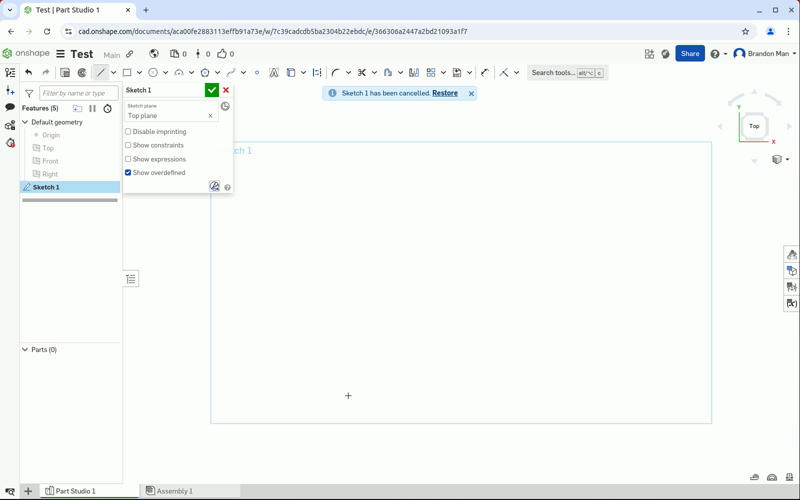
key_up(shift)
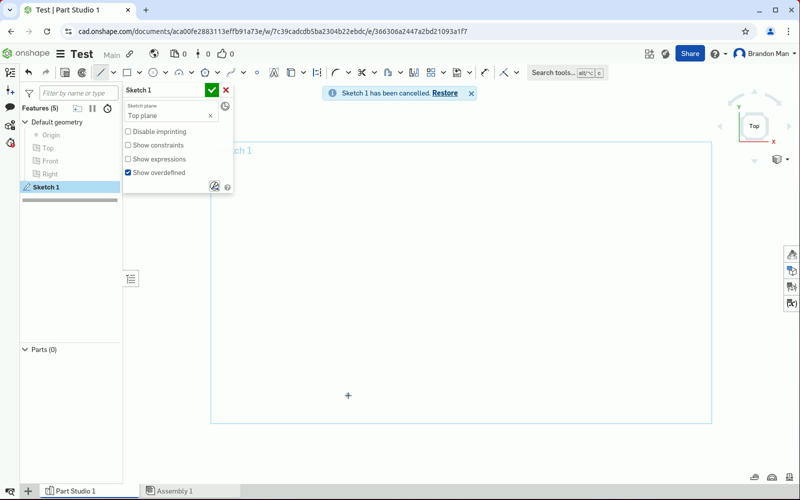
key_down(shift)
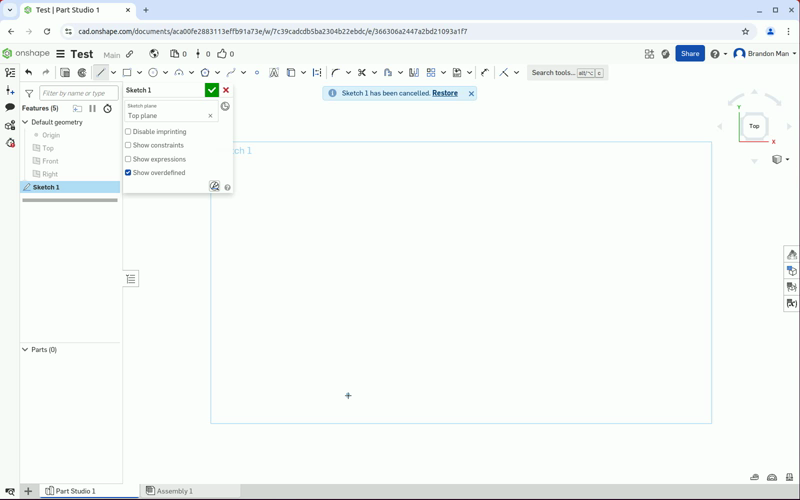
mouse_move(572, 395)
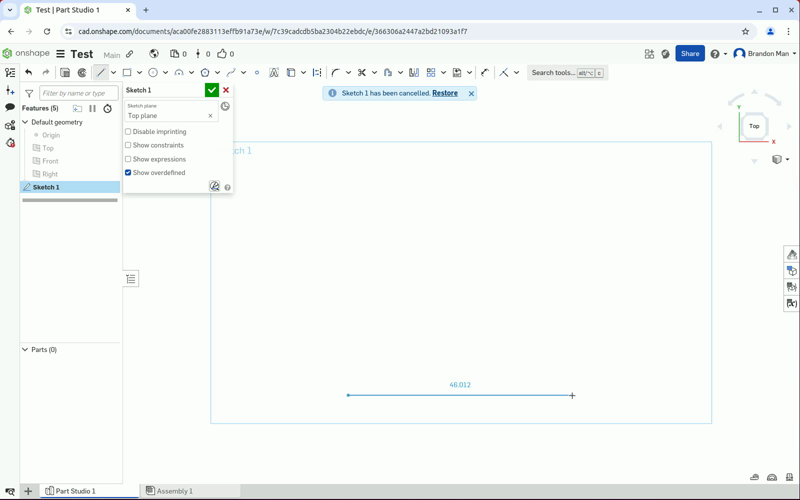
click(572, 395)
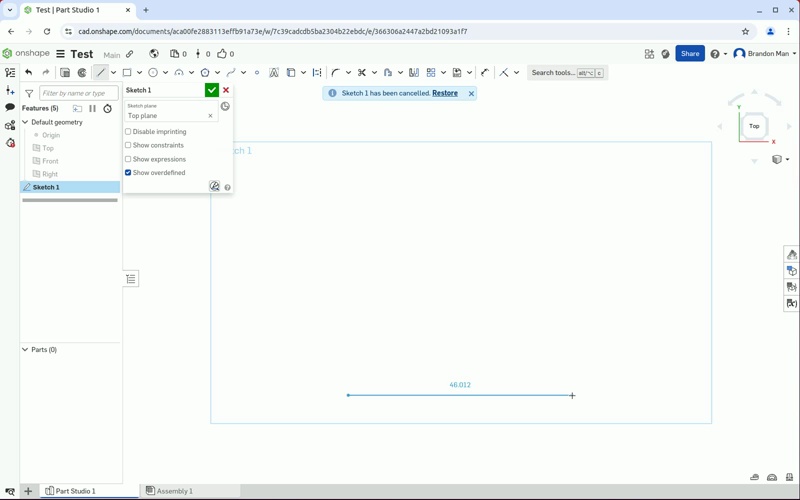
key_up(shift)
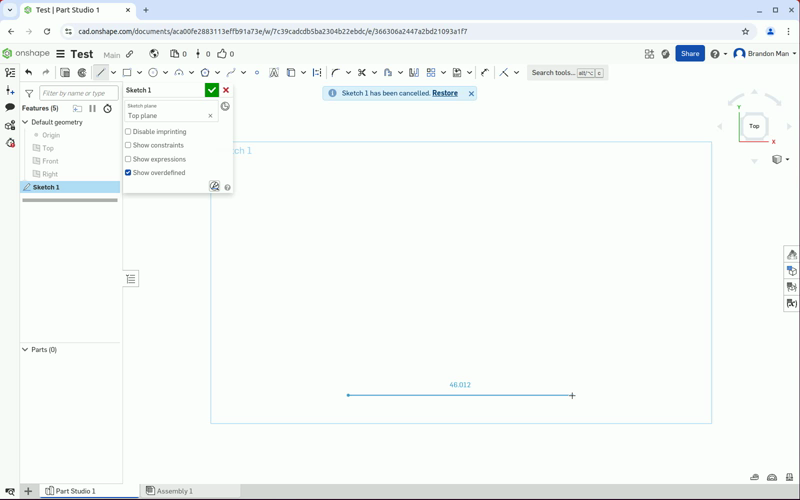
key_down(shift)
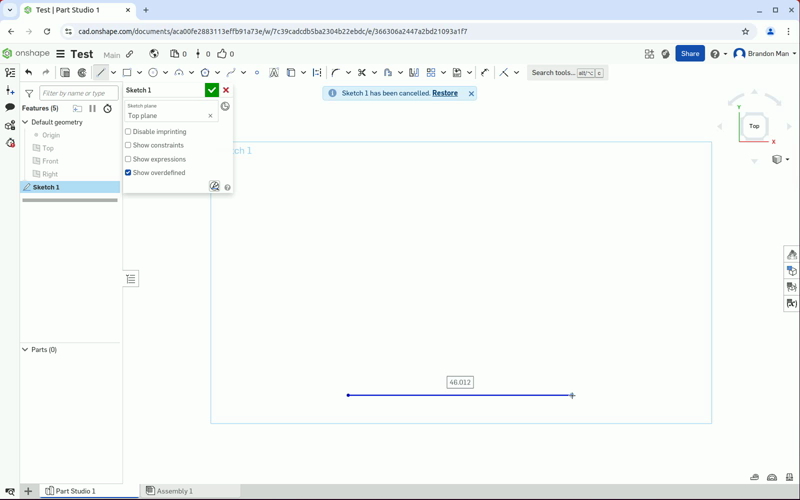
mouse_move(572, 171)
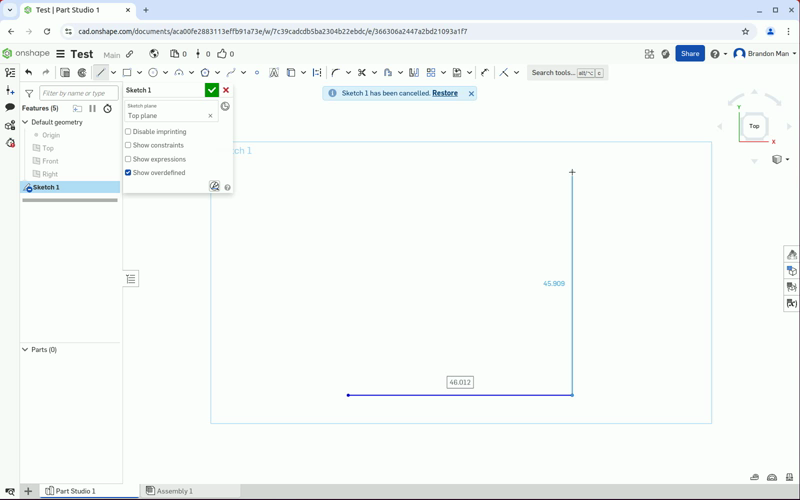
click(572, 171)
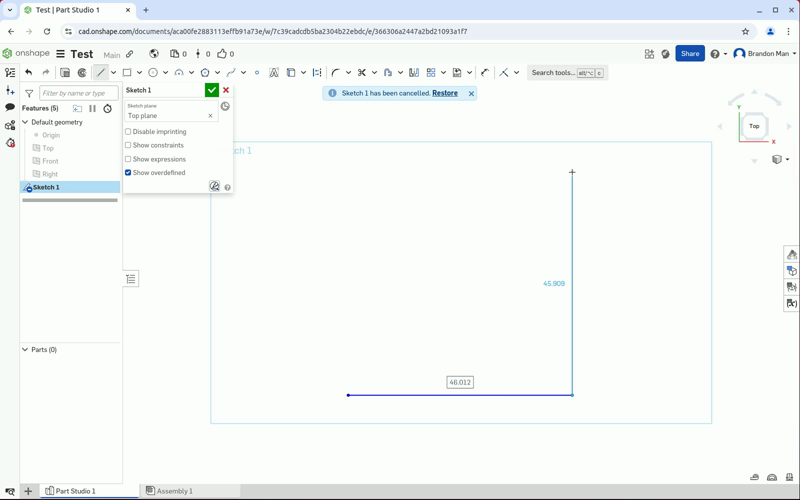
key_up(shift)
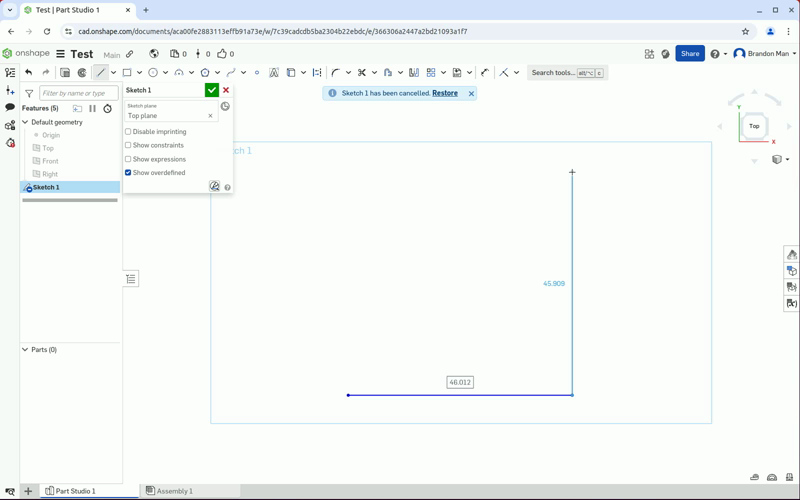
key_down(shift)
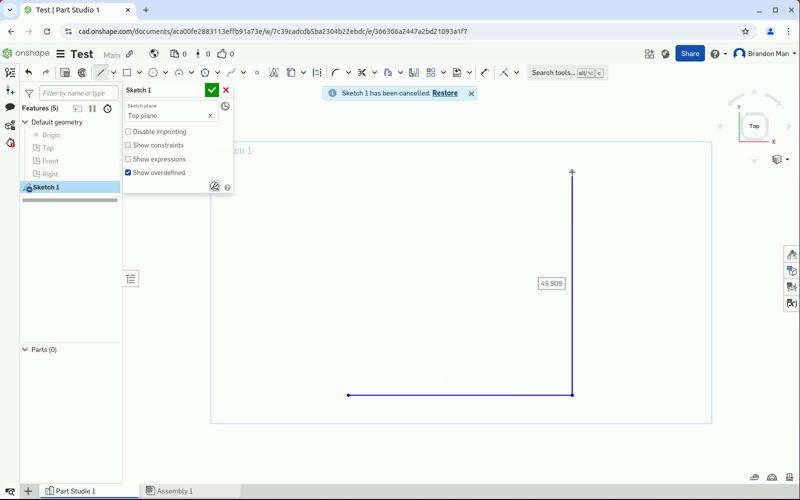
mouse_move(348, 171)
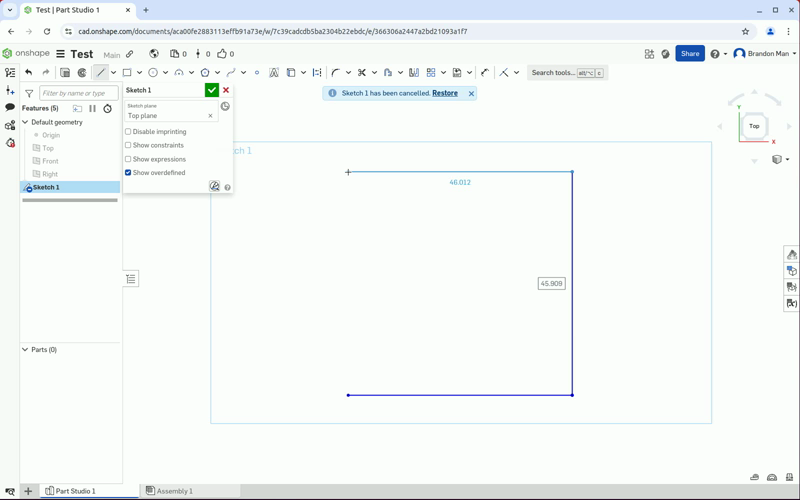
click(348, 171)
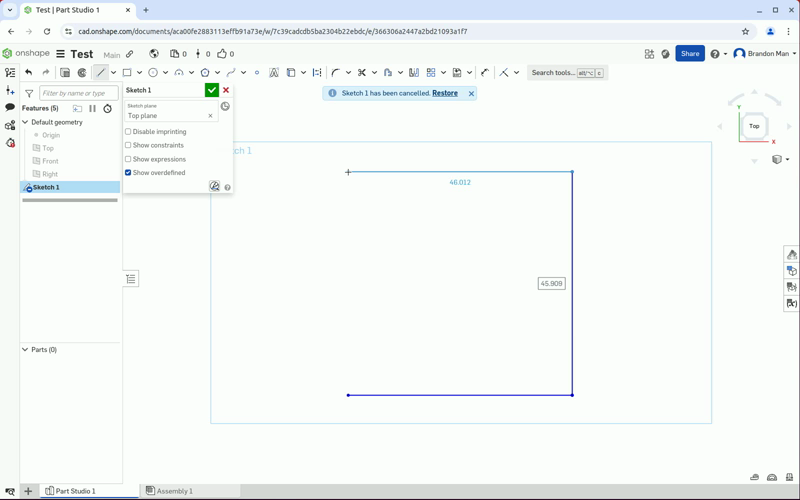
key_up(shift)
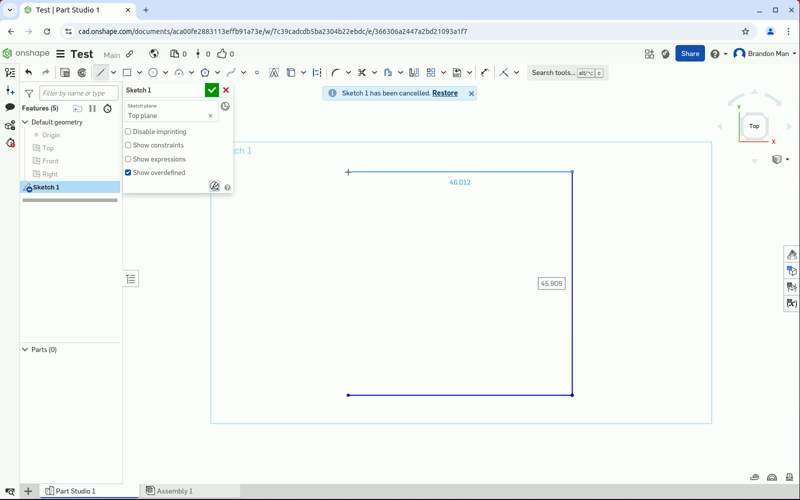
key_down(shift)
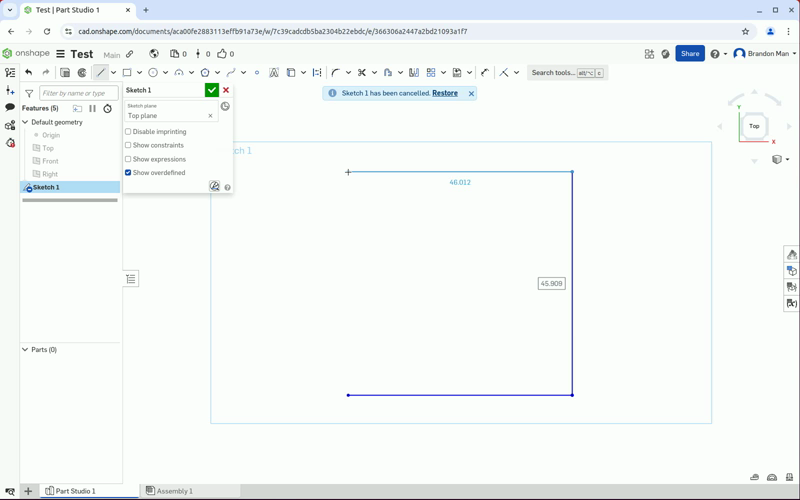
mouse_move(348, 395)
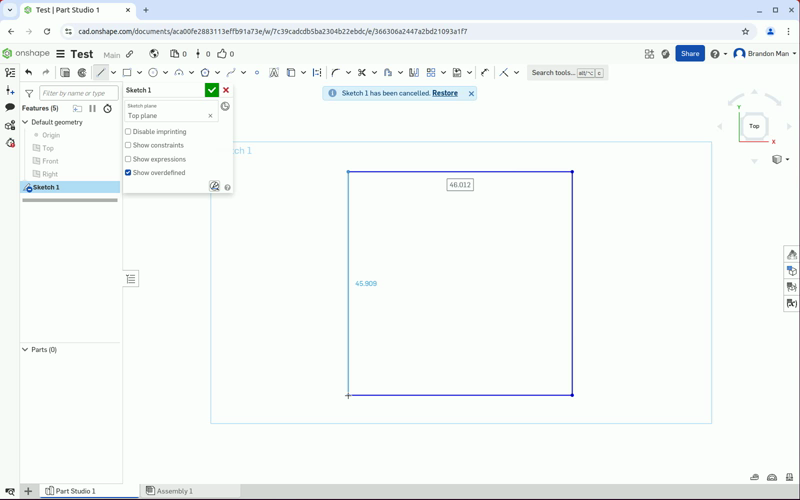
key_up(shift)
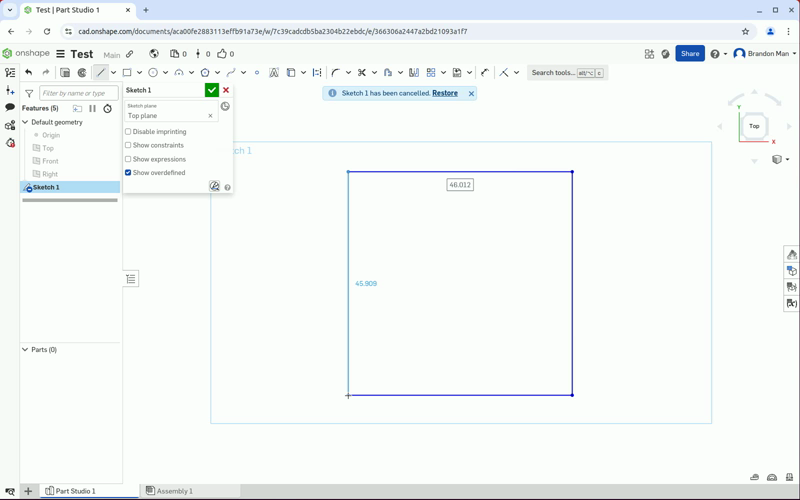
click(348, 395)
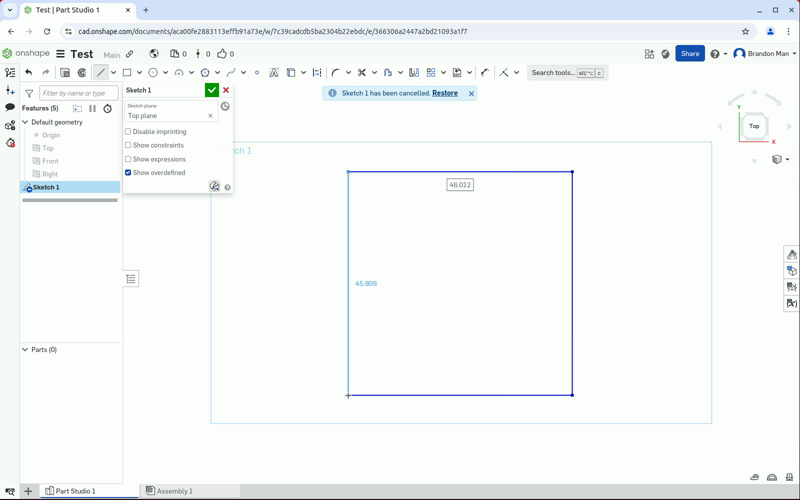
key(esc)
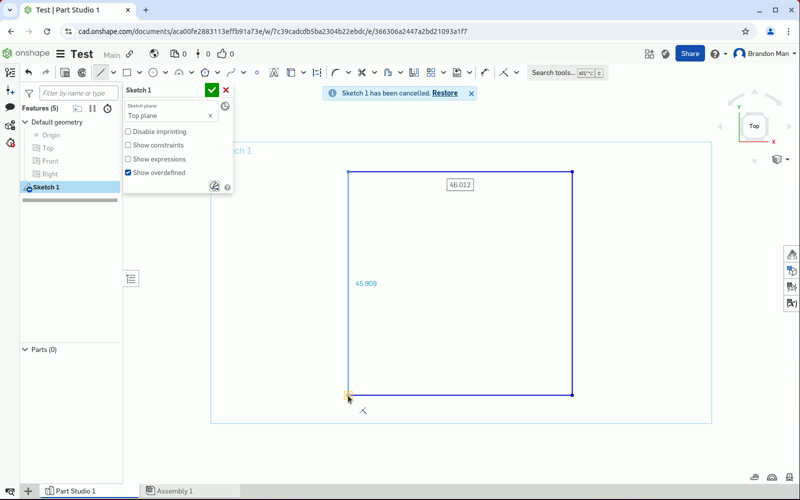
mouse_move(475, 345)
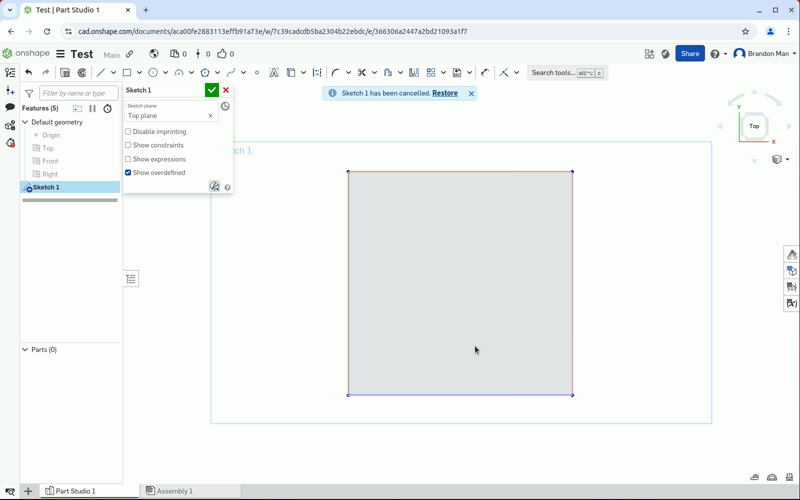
click(475, 345)
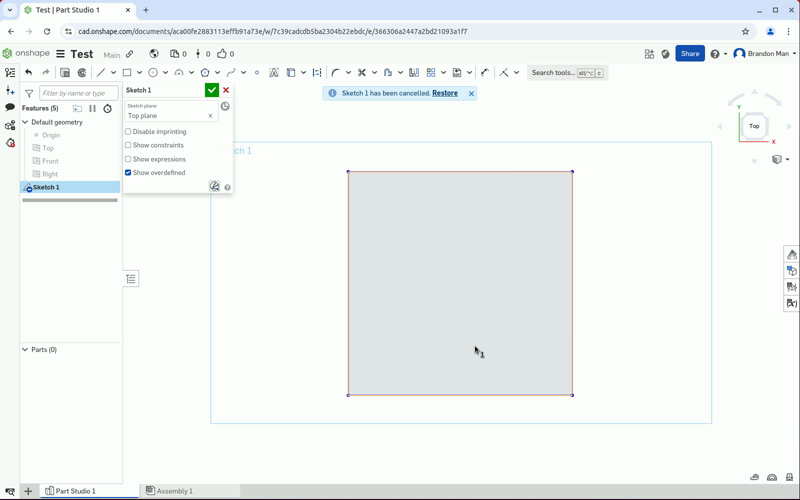
mouse_move(73, 352)
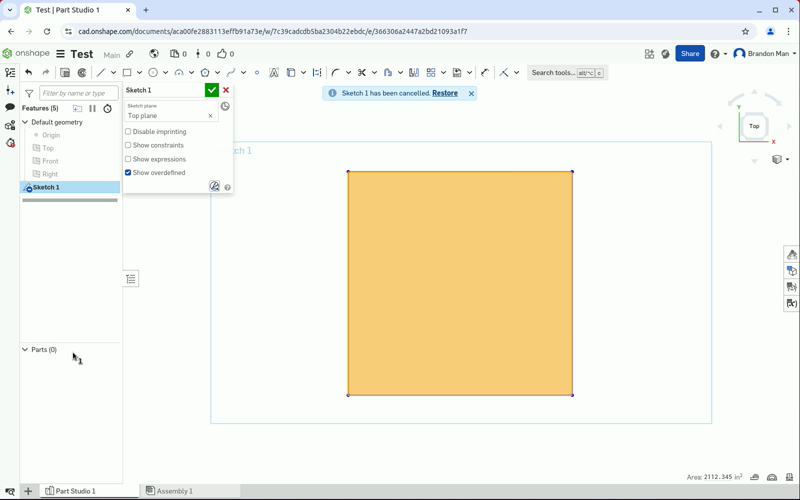
key(shift+y)
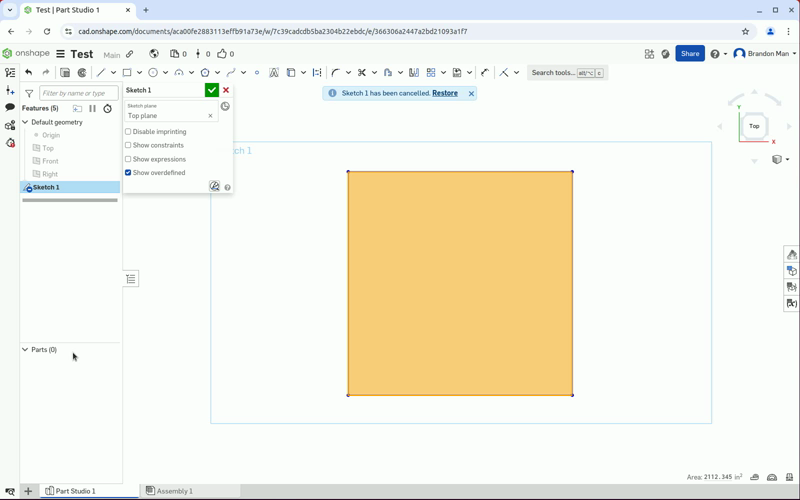
key(shift+e)
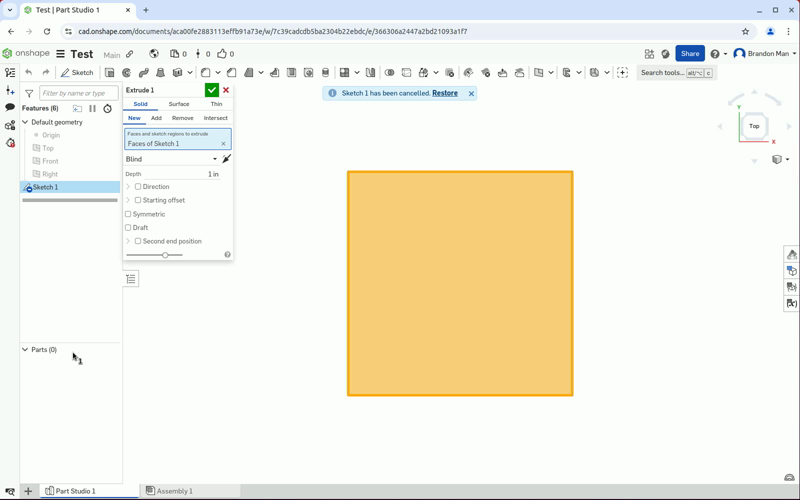
mouse_move(143, 106)
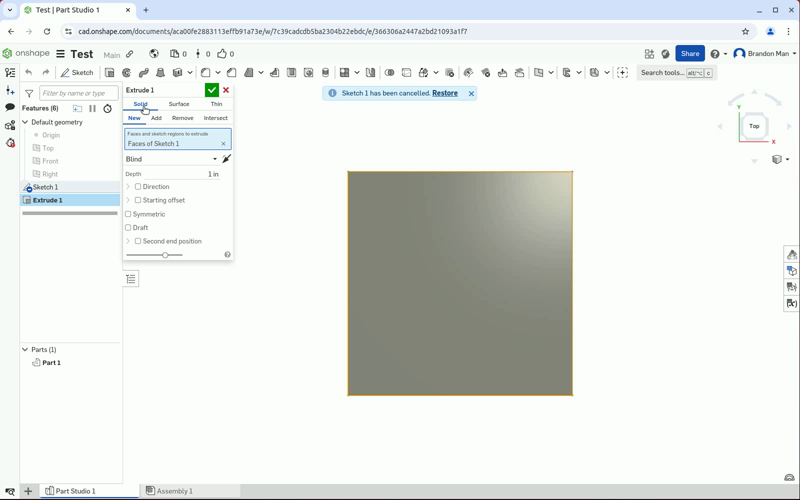
click(143, 106)
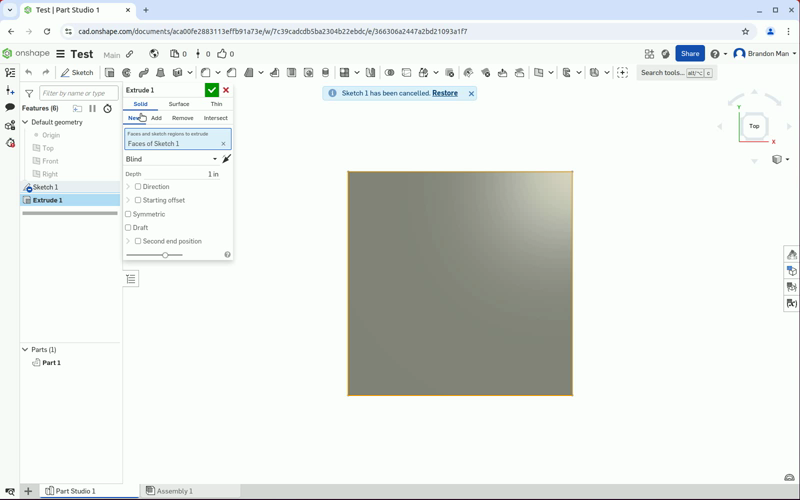
mouse_move(137, 120)
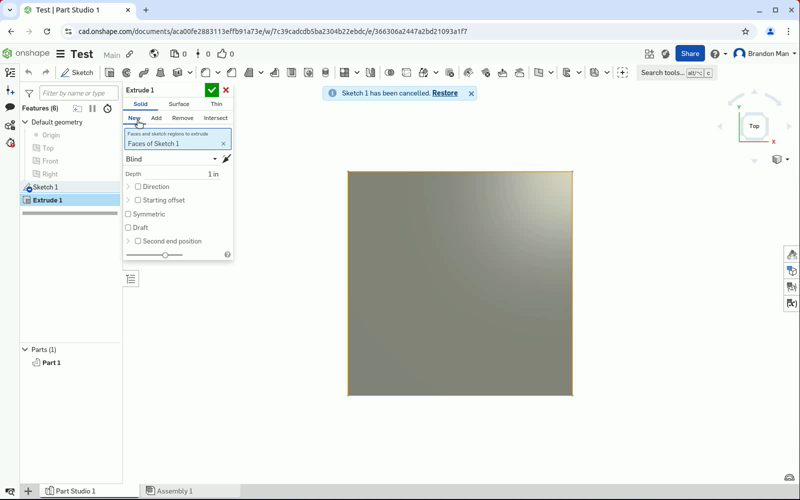
click(137, 120)
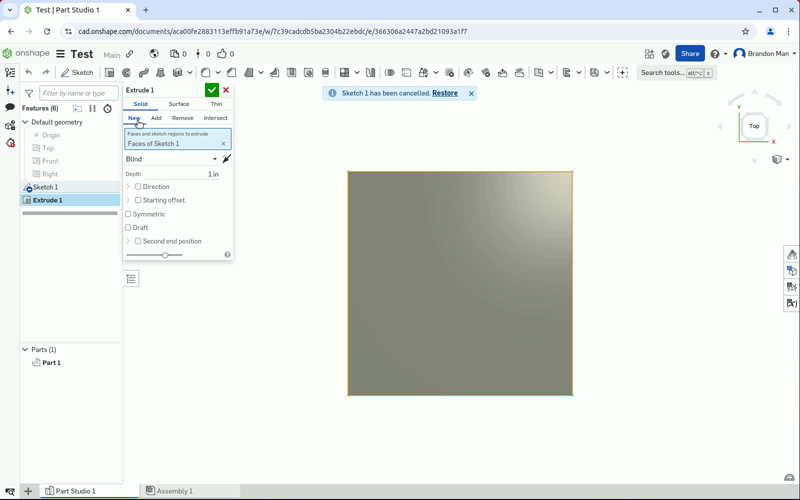
key(tab, 4)
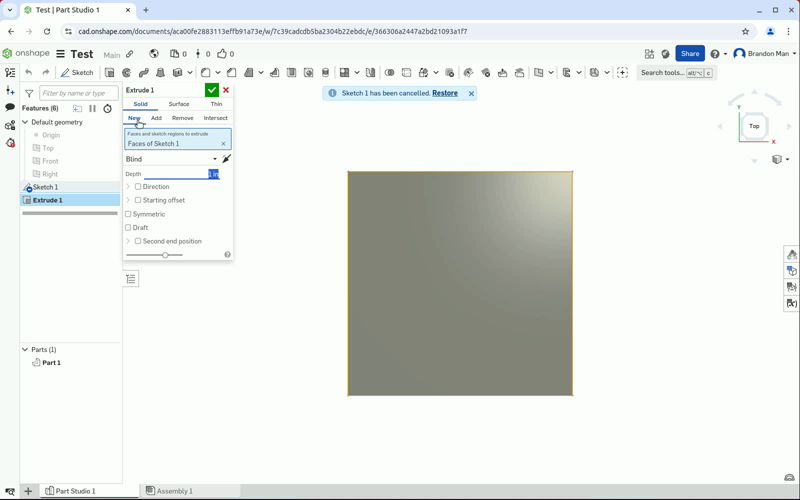
text(4.333)
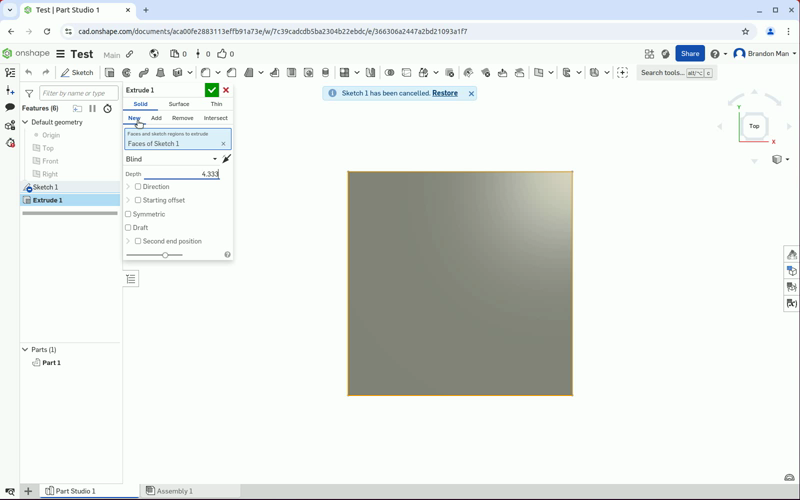
key(enter)
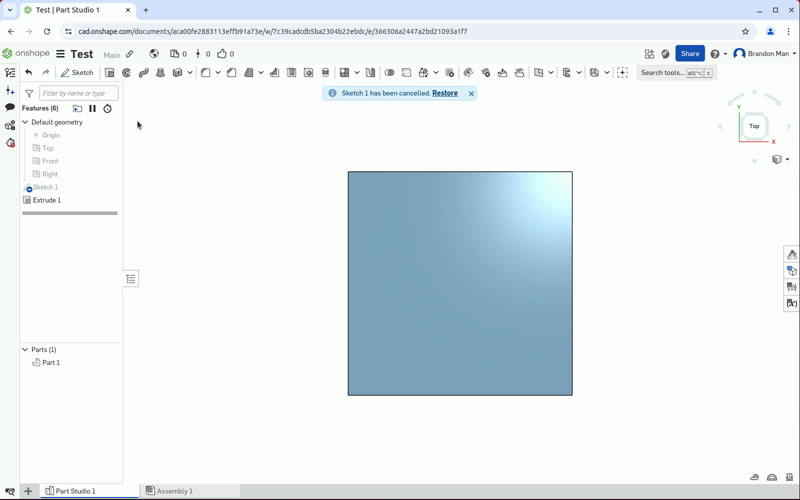
key(shift+h)
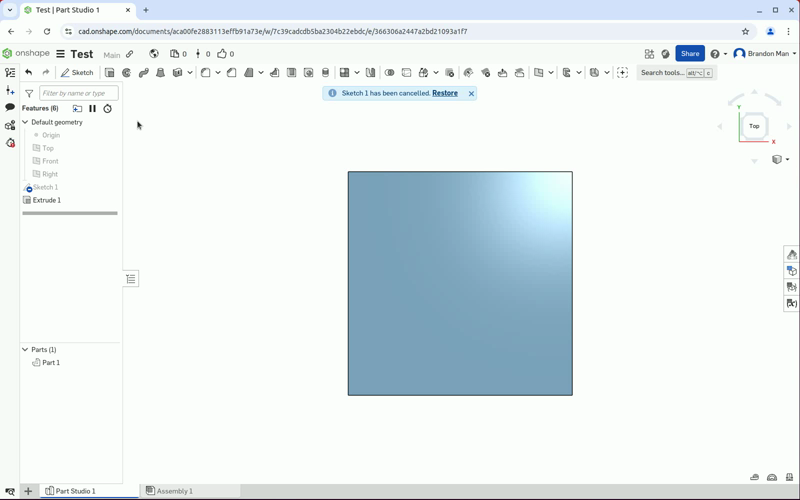
key(shift+h)
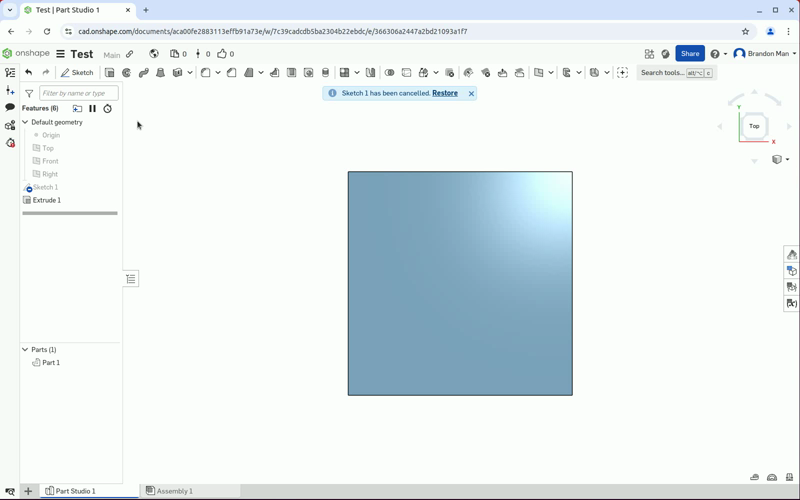
mouse_move(73, 189)
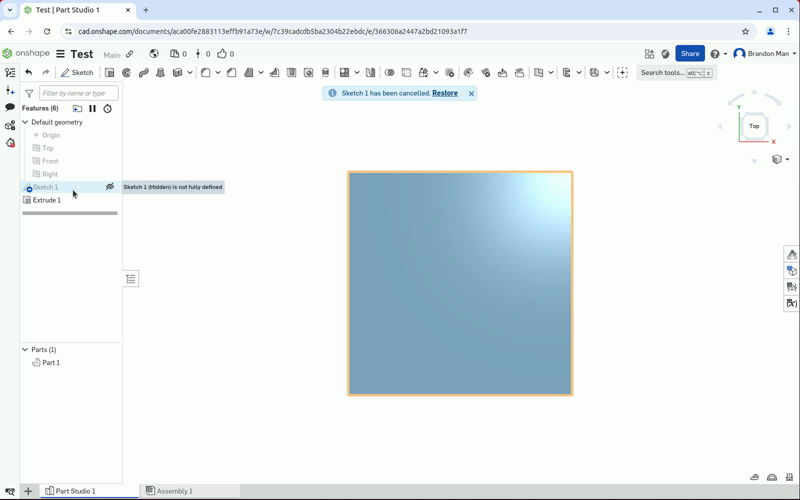
click(73, 189)
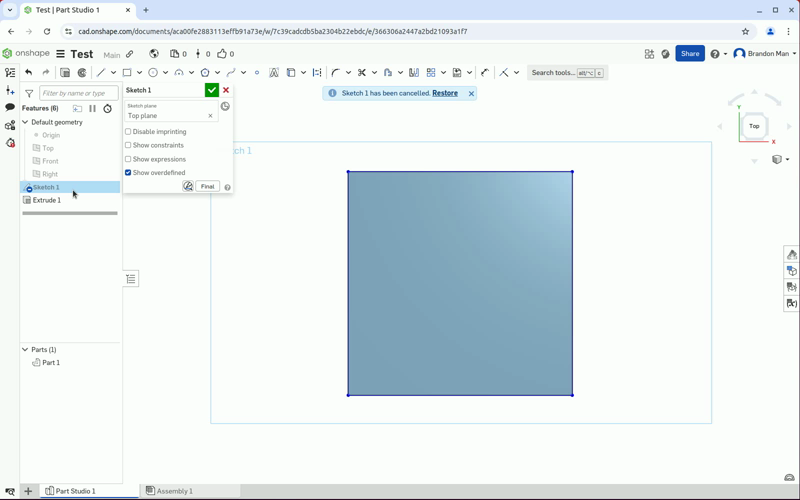
mouse_move(229, 92)
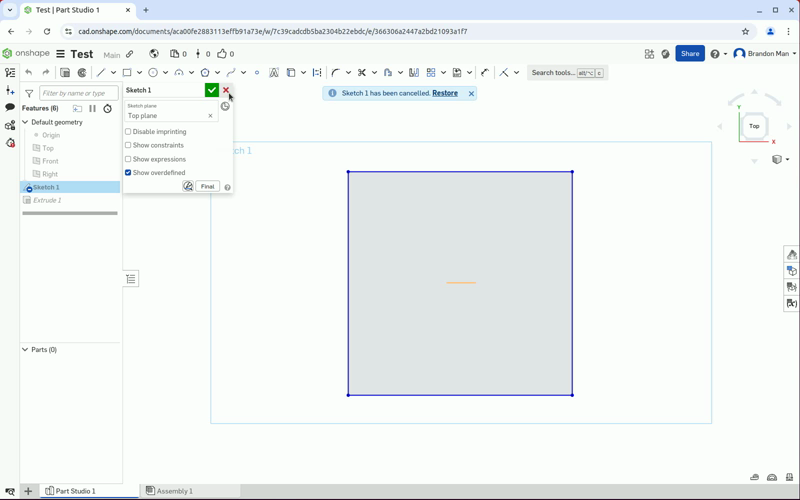
click(229, 92)
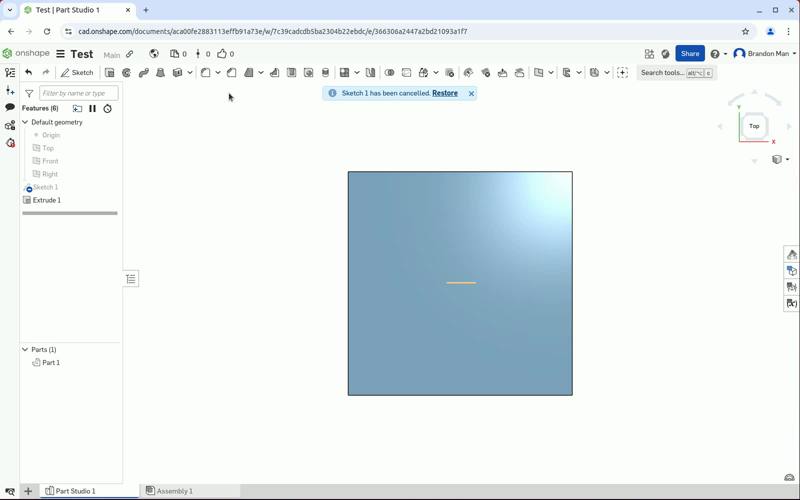
mouse_move(541, 75)
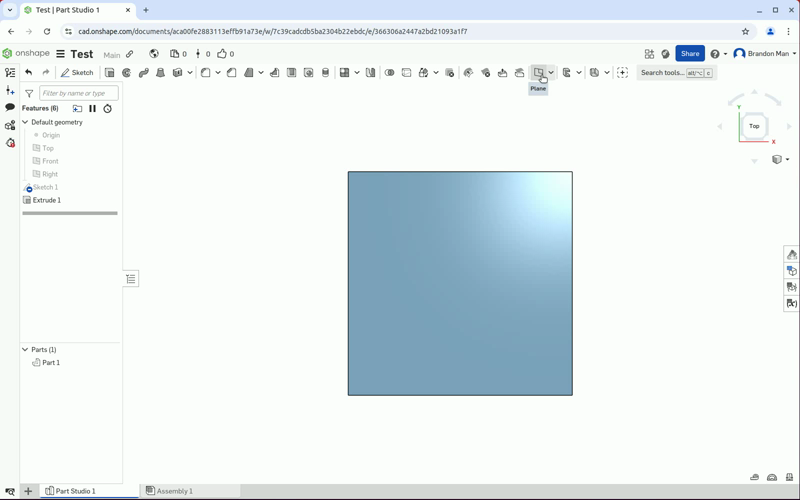
click(541, 75)
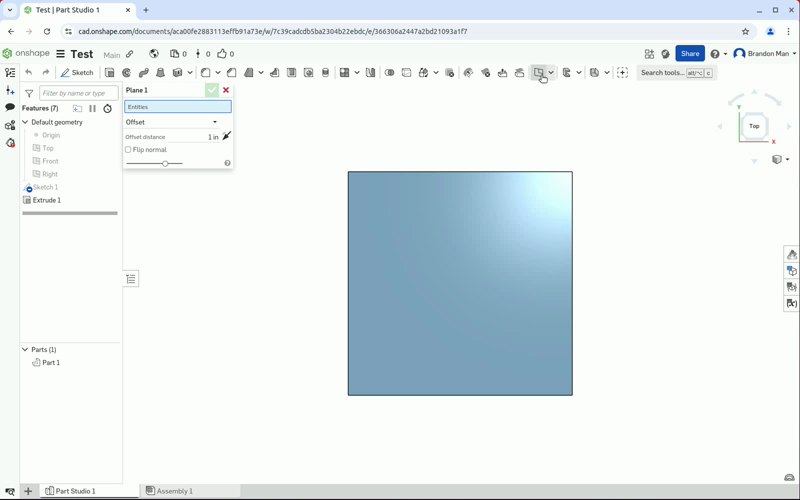
mouse_move(73, 150)
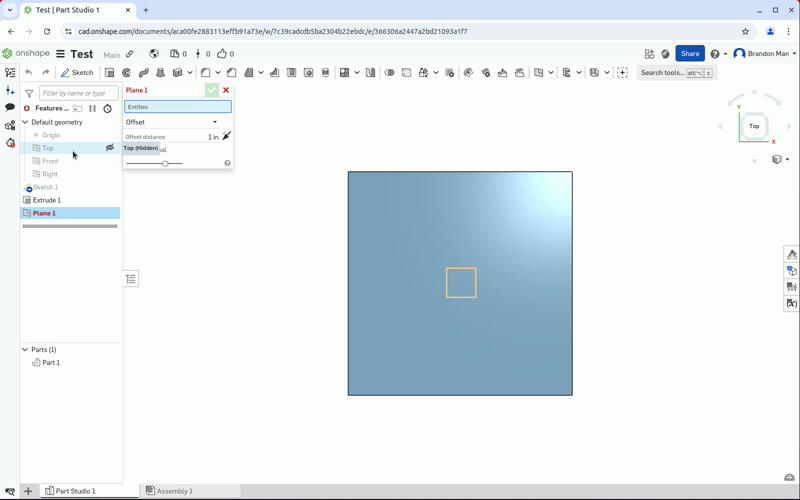
click(73, 150)
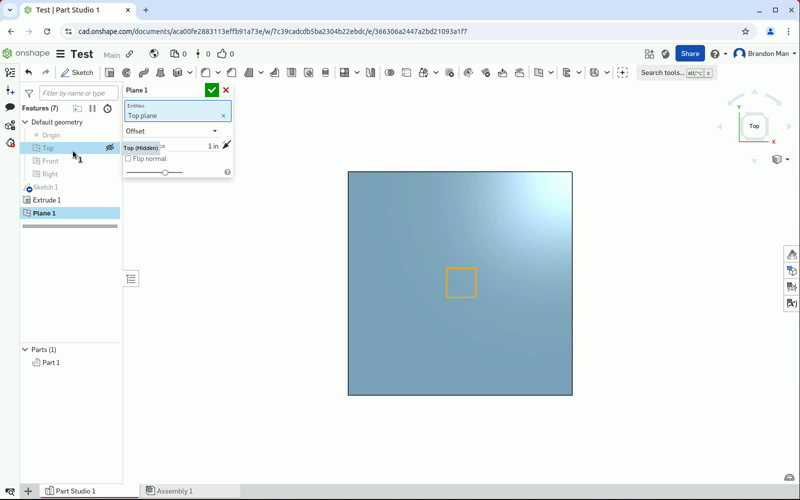
key(tab, 2)
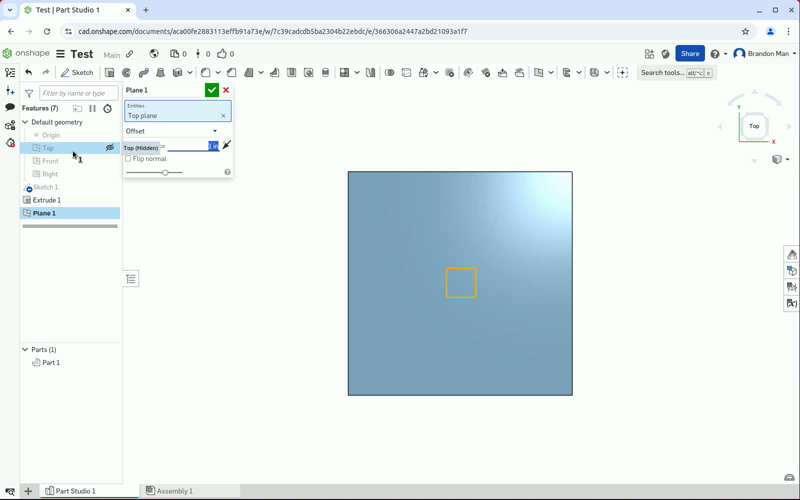
text(4.344)
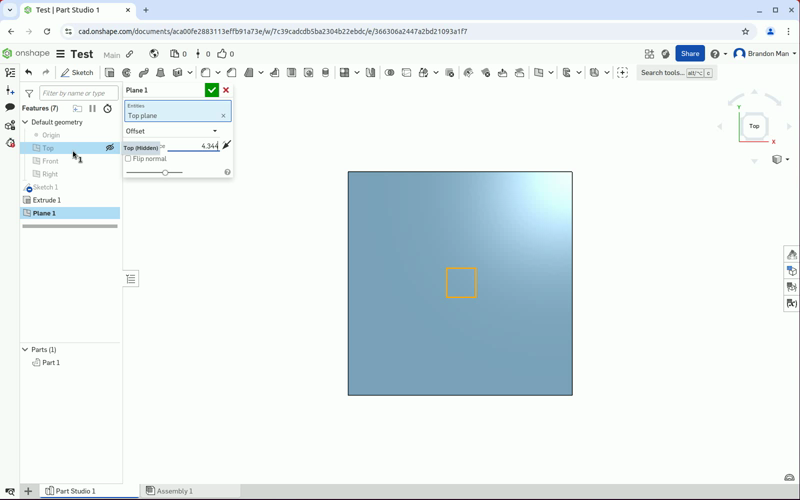
key(enter, 2)
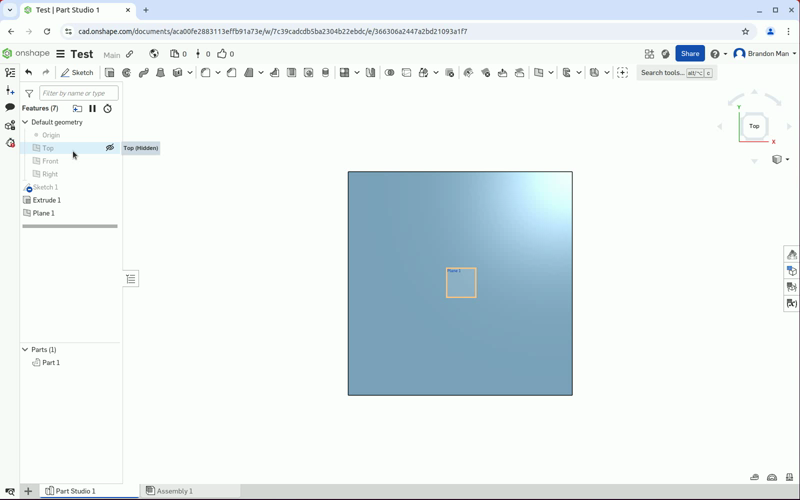
key(shift+s)
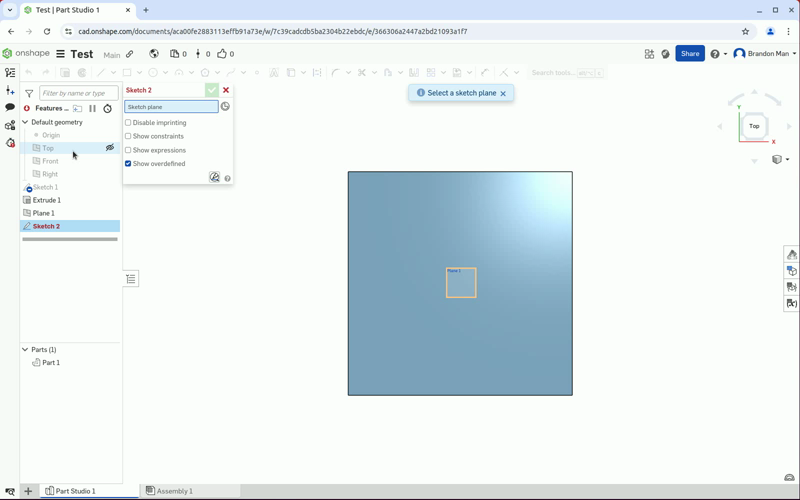
mouse_move(73, 215)
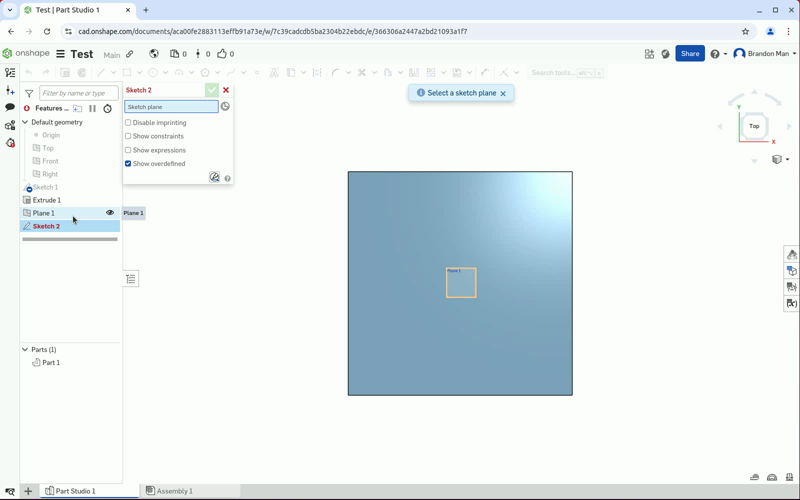
click(73, 215)
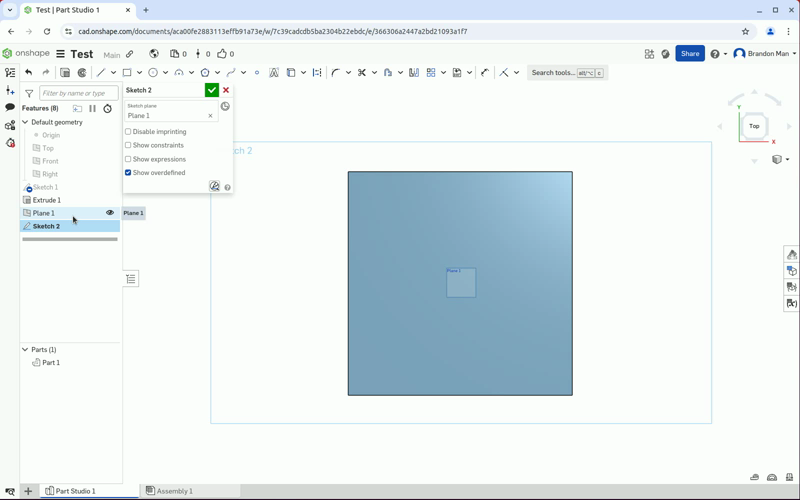
mouse_move(73, 352)
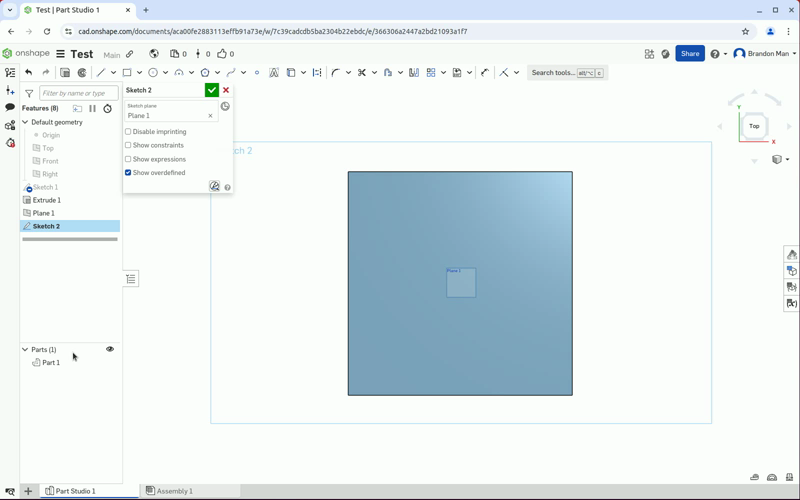
key(y)
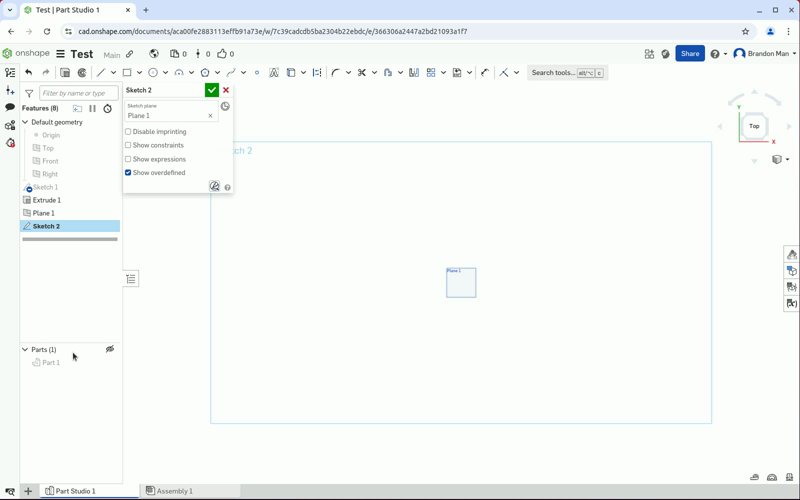
key(l)
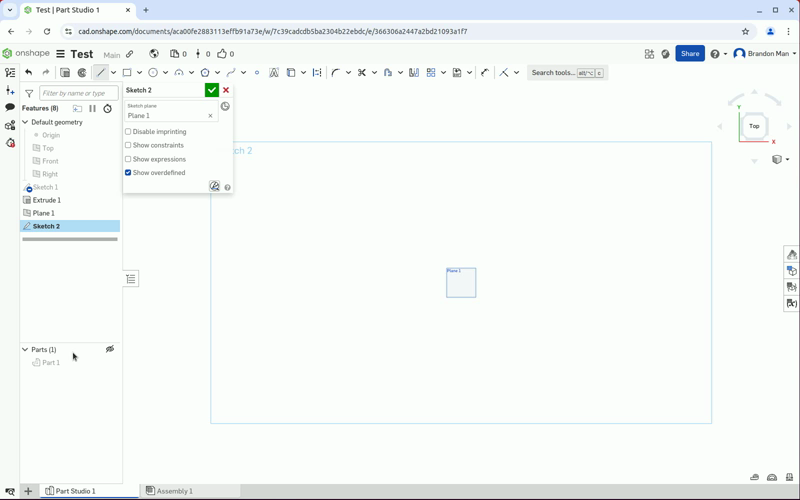
key_down(shift)
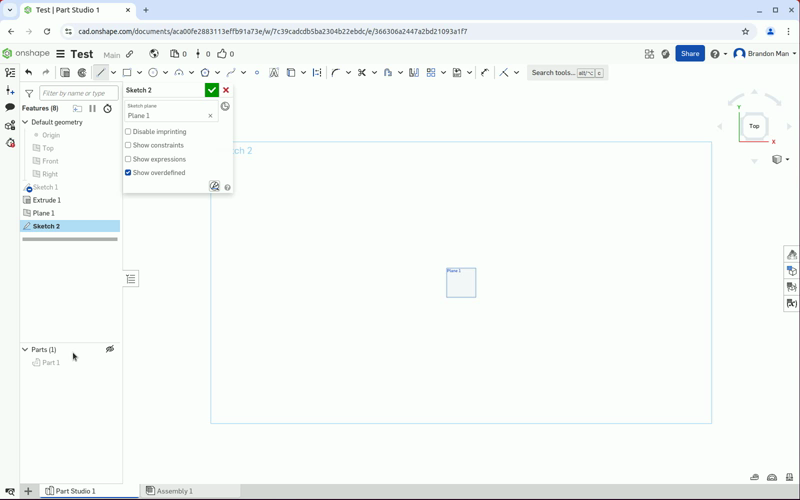
mouse_move(355, 388)
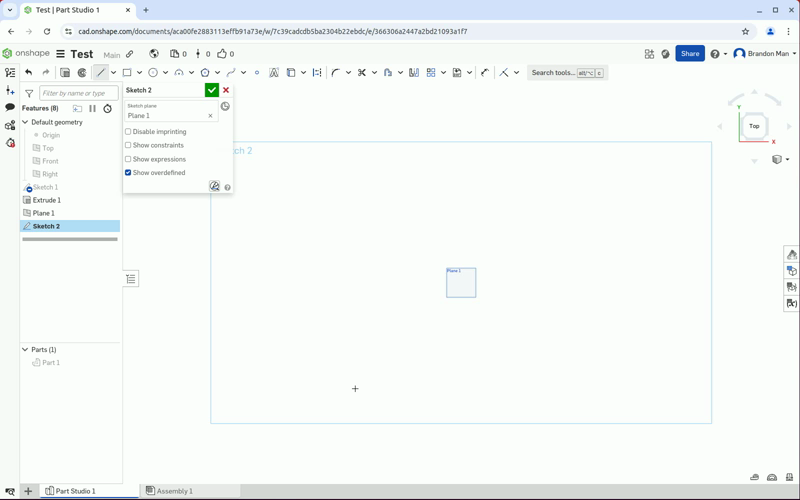
click(355, 388)
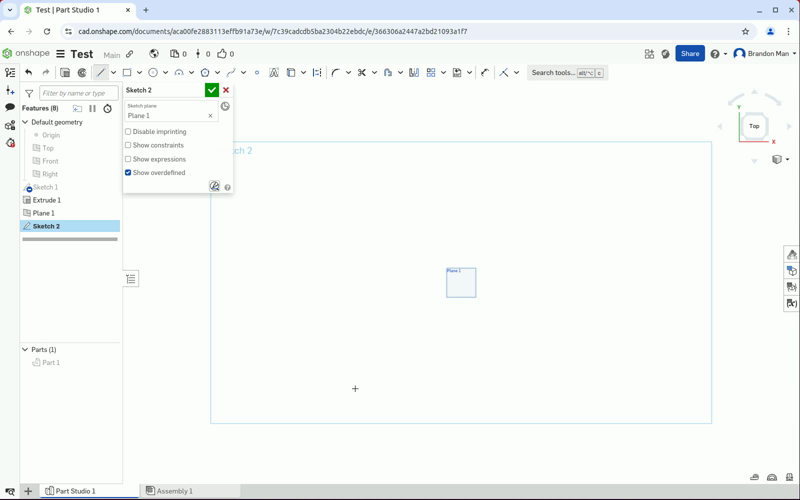
key_up(shift)
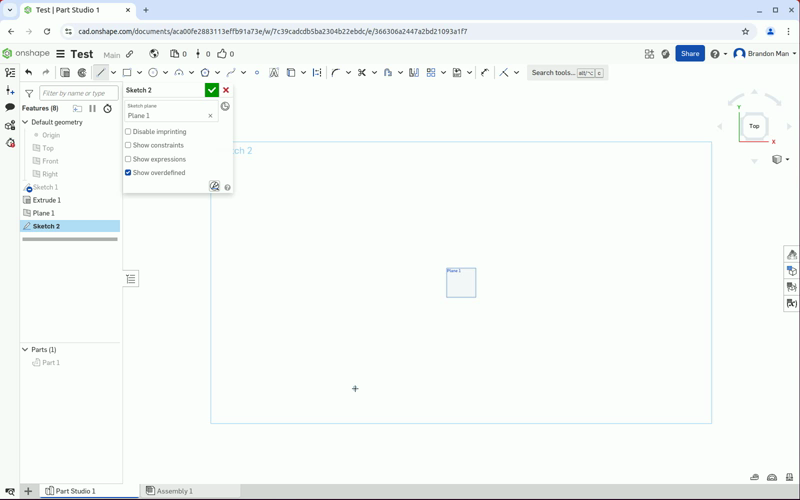
key_down(shift)
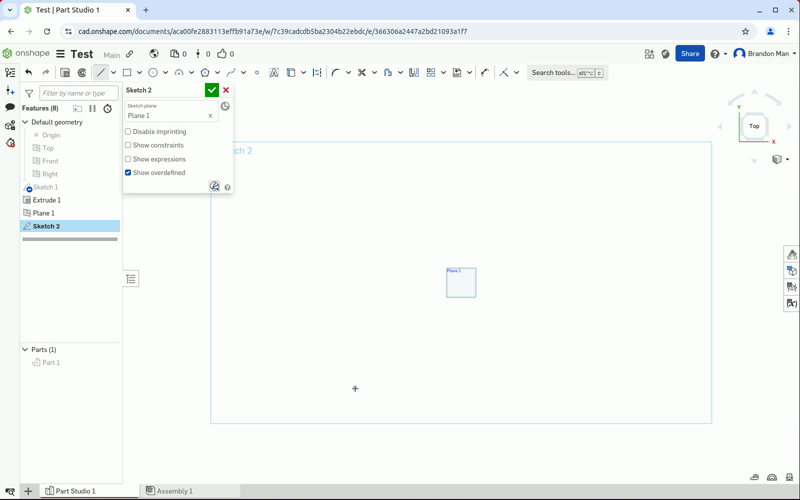
mouse_move(565, 388)
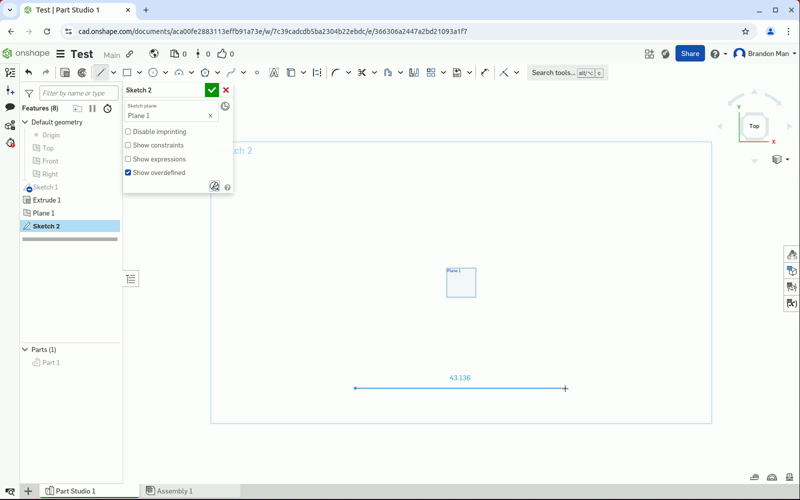
click(565, 388)
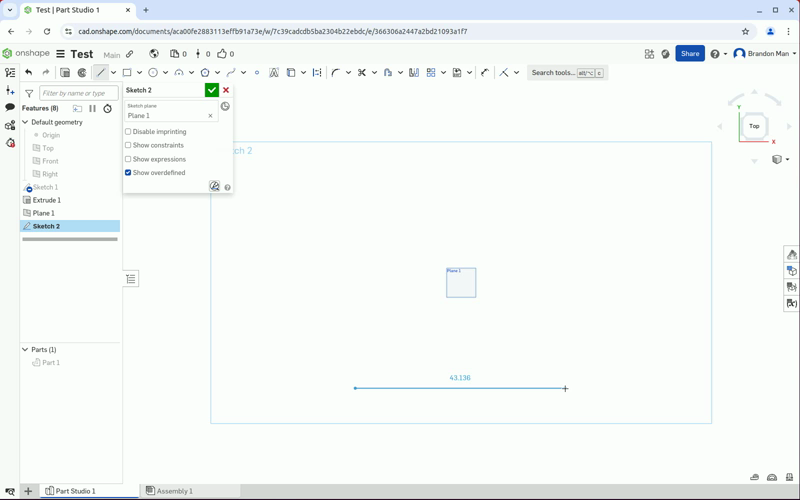
key_up(shift)
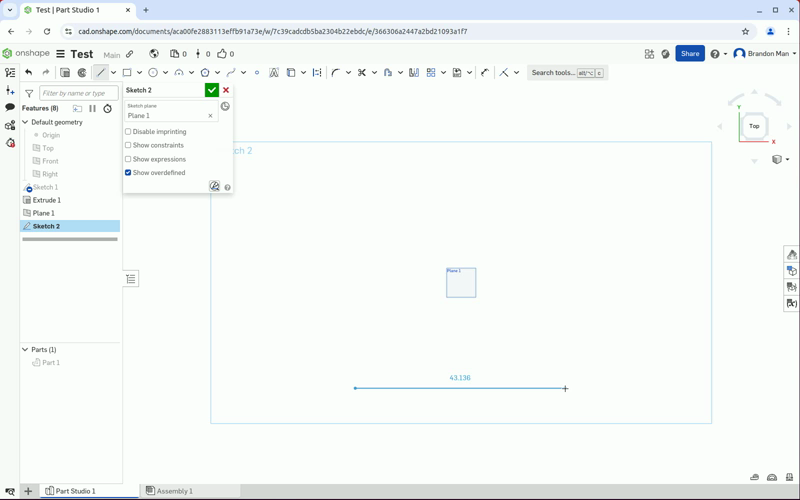
key_down(shift)
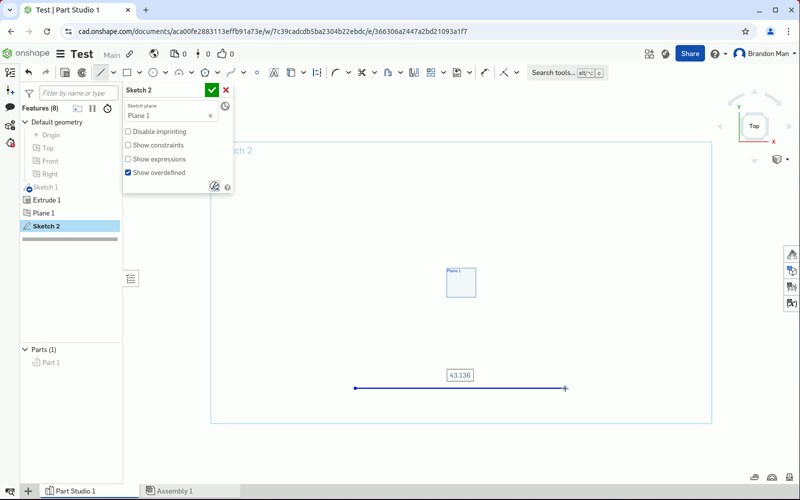
mouse_move(565, 178)
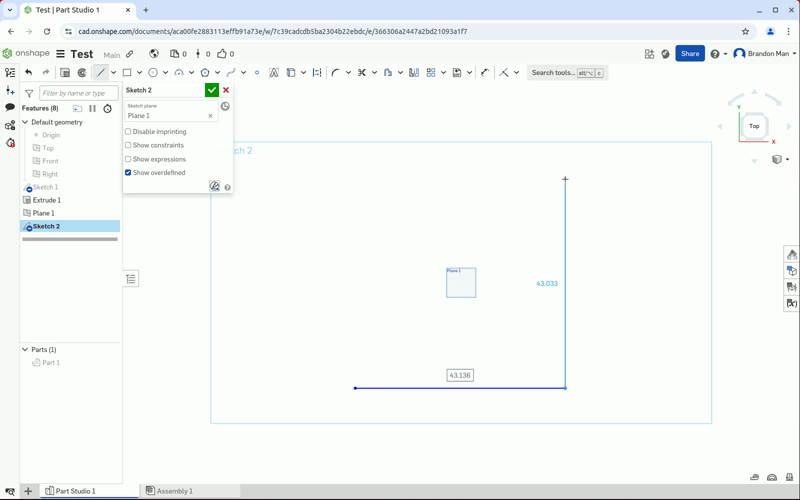
click(565, 178)
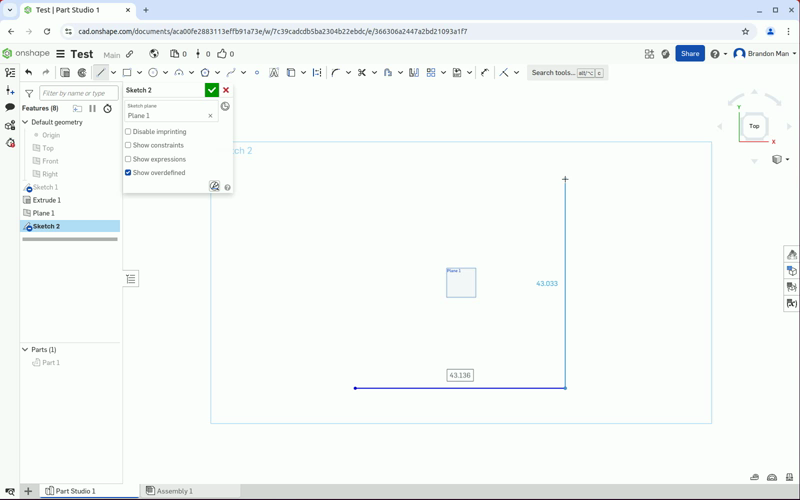
key_up(shift)
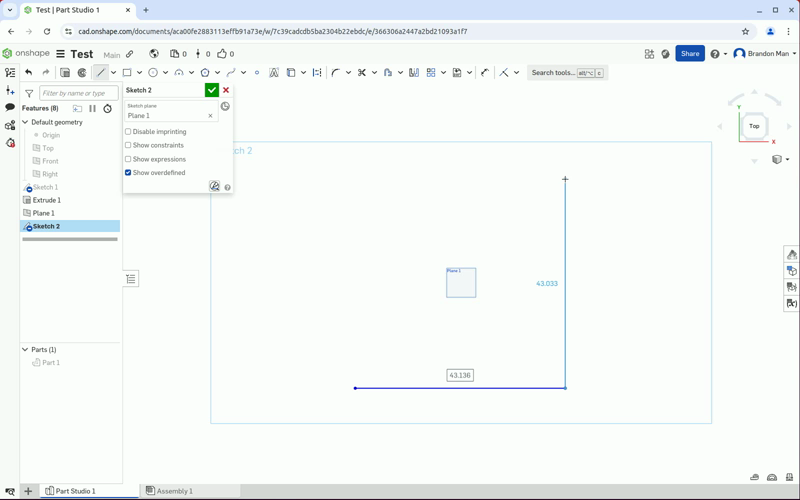
key_down(shift)
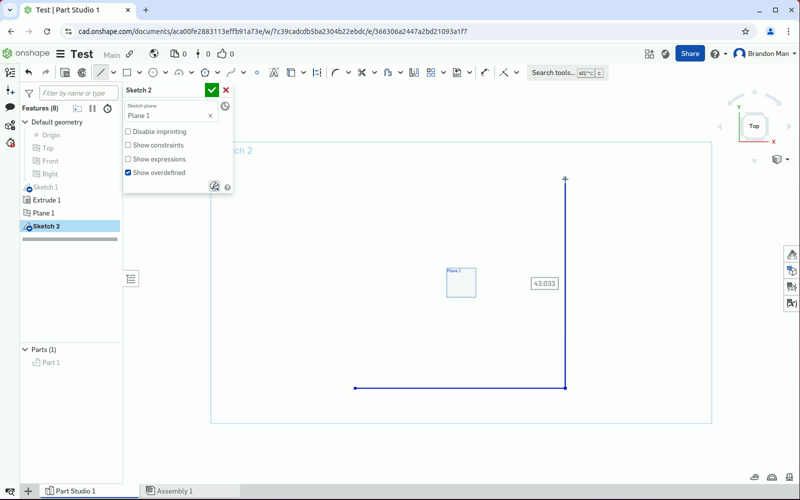
mouse_move(355, 178)
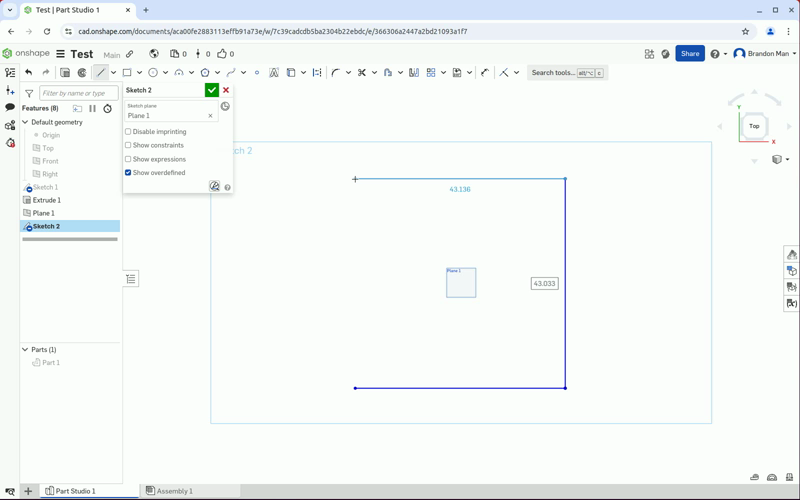
click(355, 178)
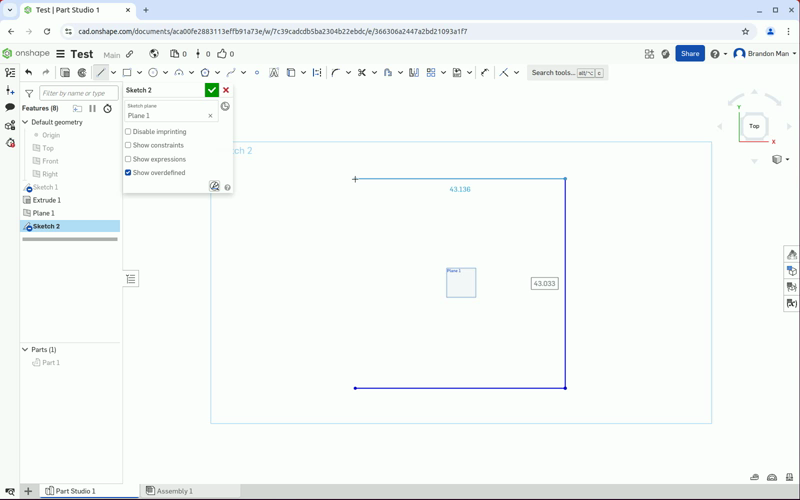
key_up(shift)
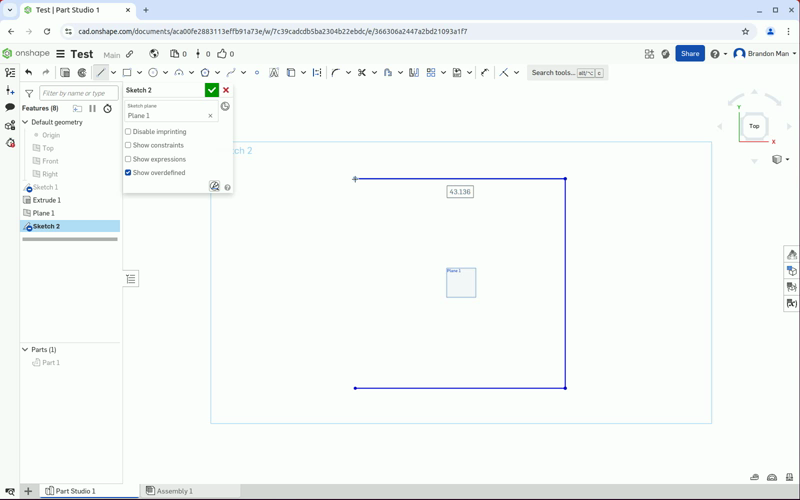
key_down(shift)
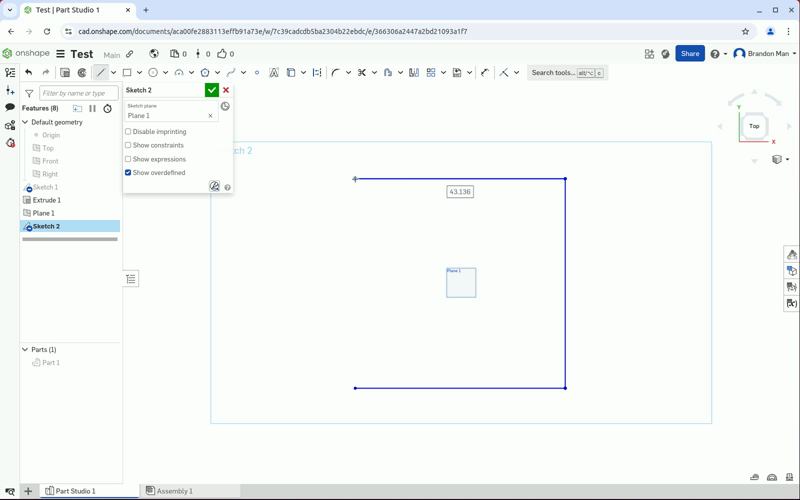
mouse_move(355, 388)
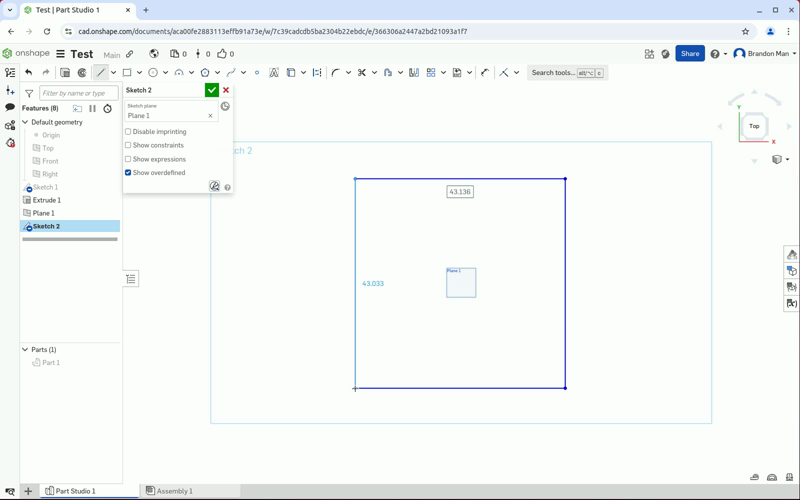
key_up(shift)
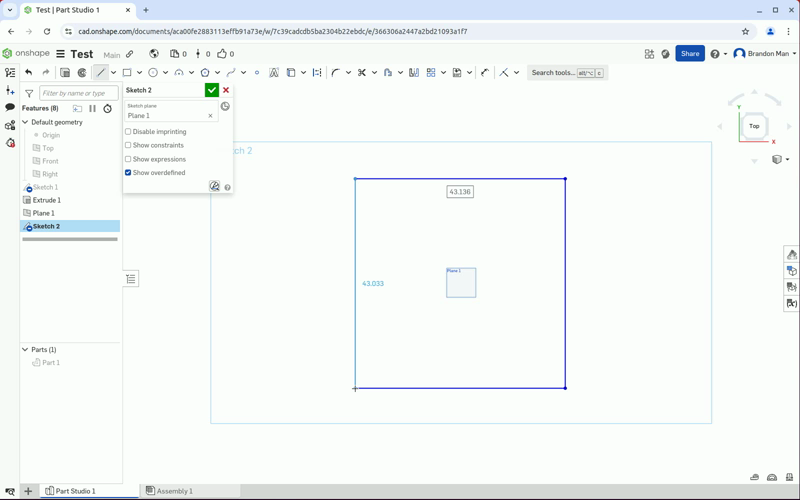
click(355, 388)
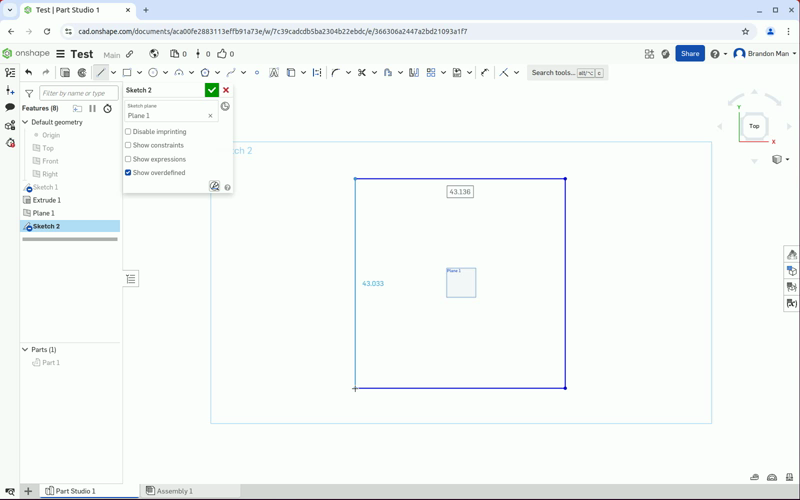
key(esc)
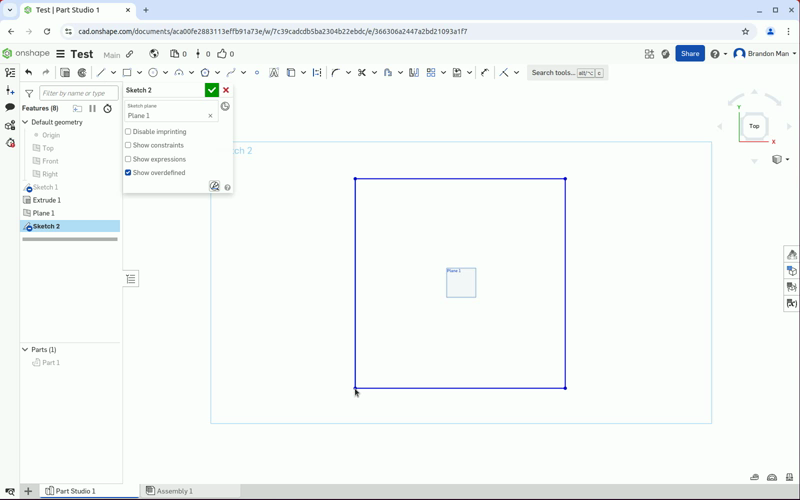
mouse_move(420, 300)
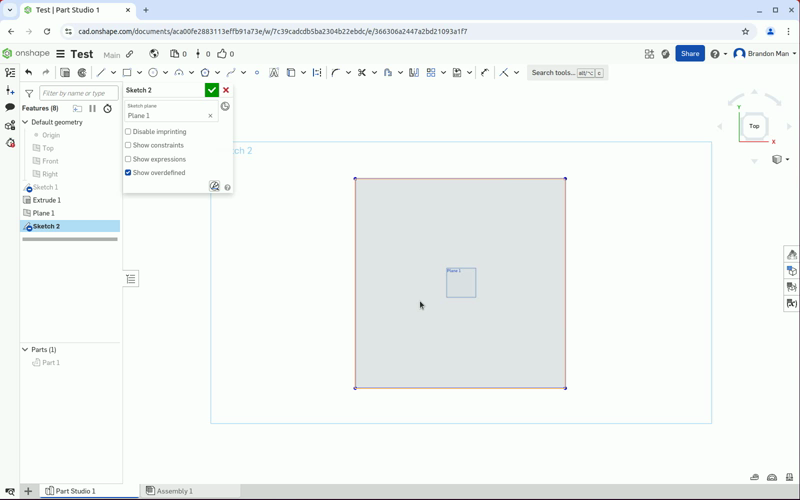
click(420, 300)
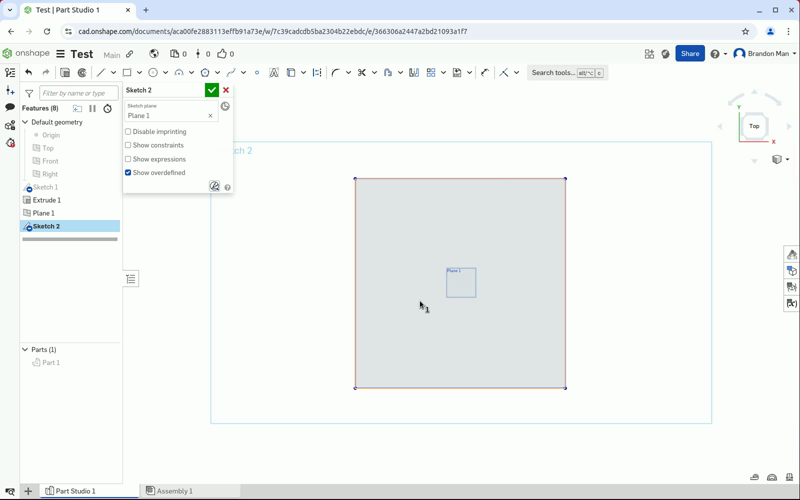
mouse_move(73, 352)
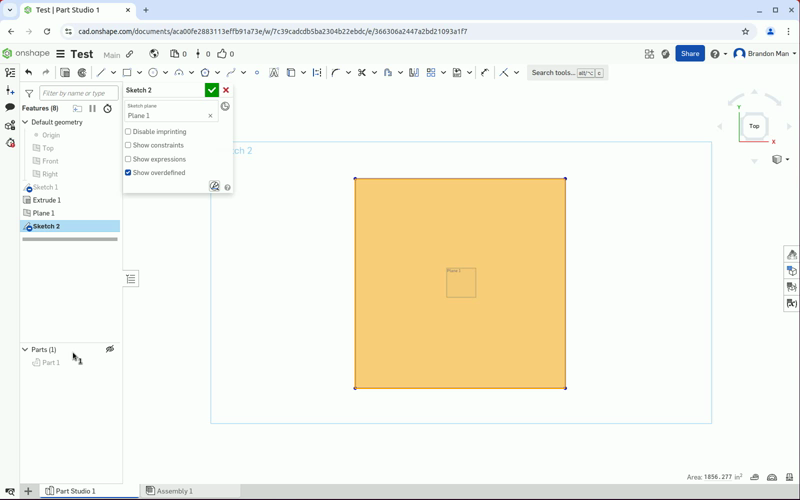
key(shift+y)
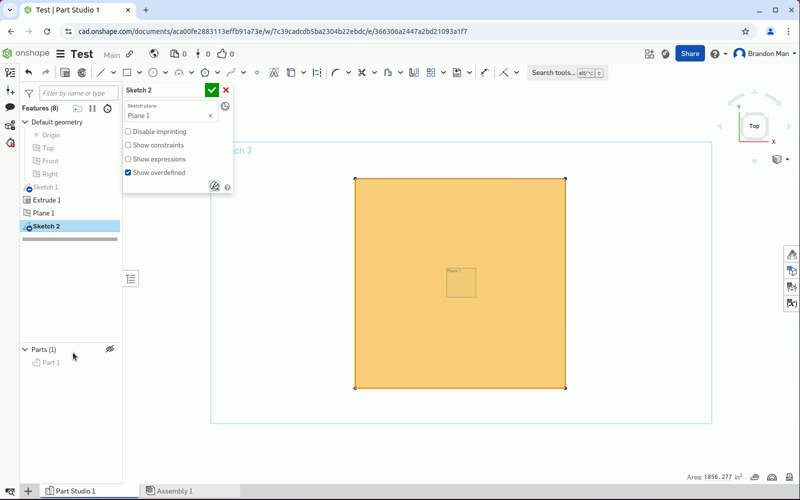
key(shift+e)
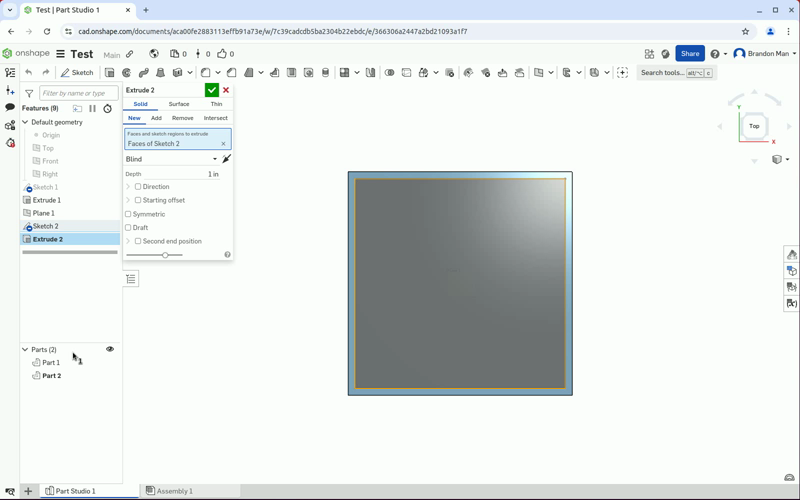
mouse_move(143, 106)
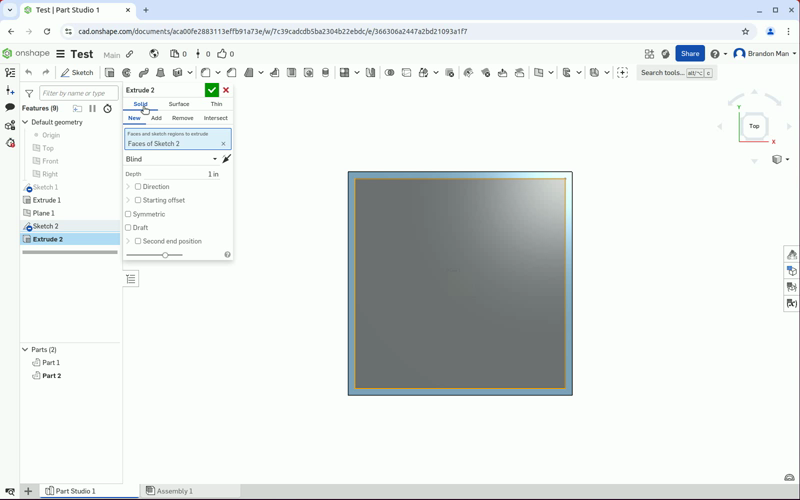
click(143, 106)
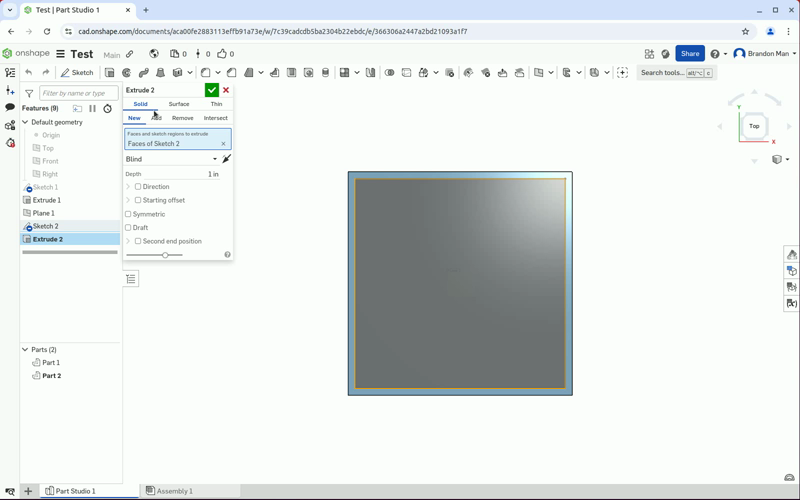
mouse_move(186, 120)
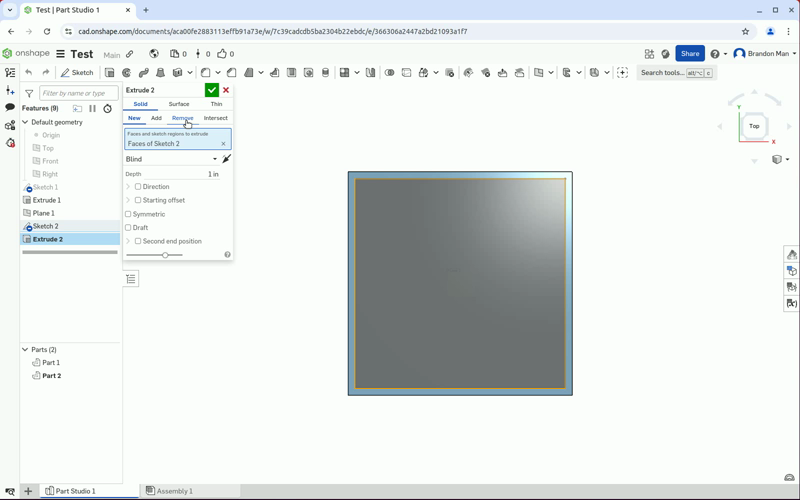
click(186, 120)
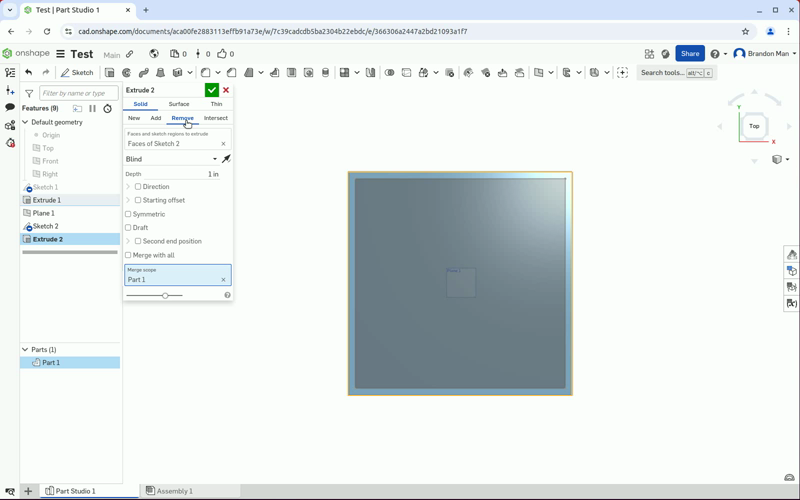
key(tab, 4)
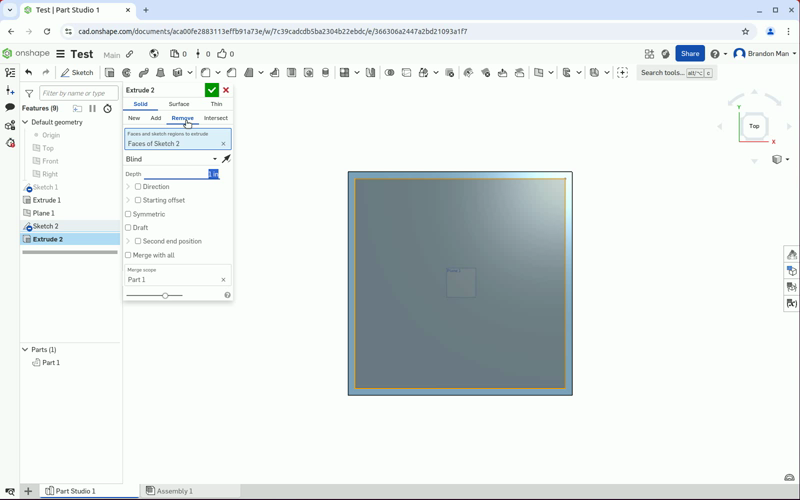
text(1.444)
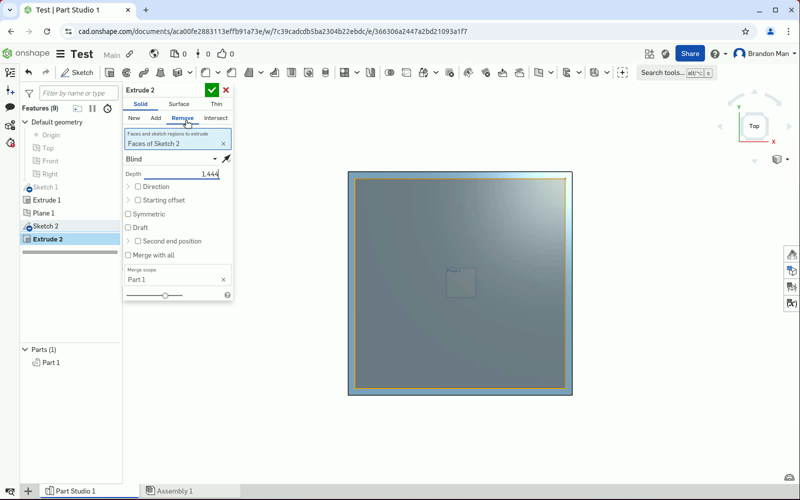
key(tab, 6)
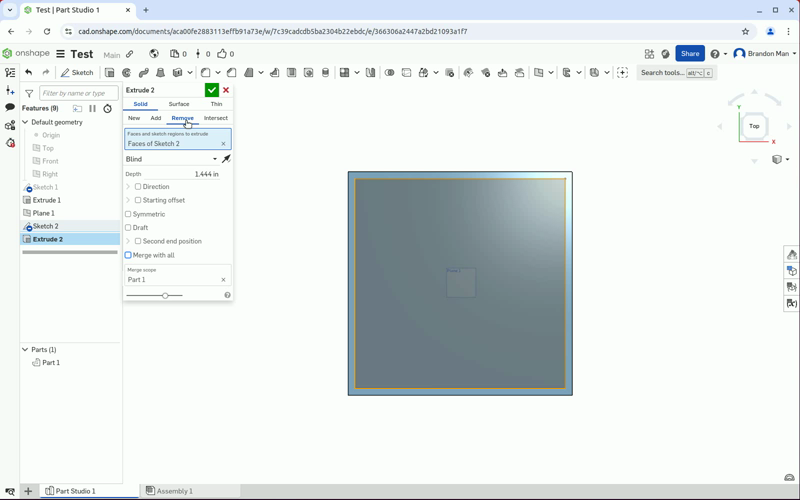
key(space)
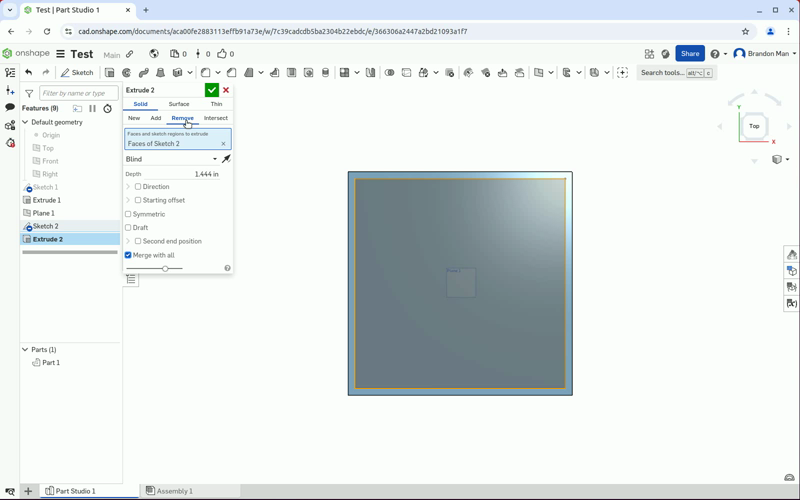
key(enter)
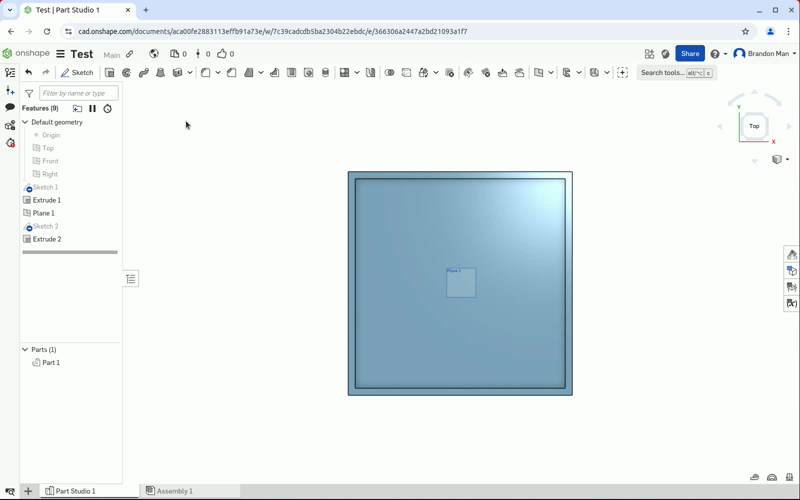
key(shift+h)
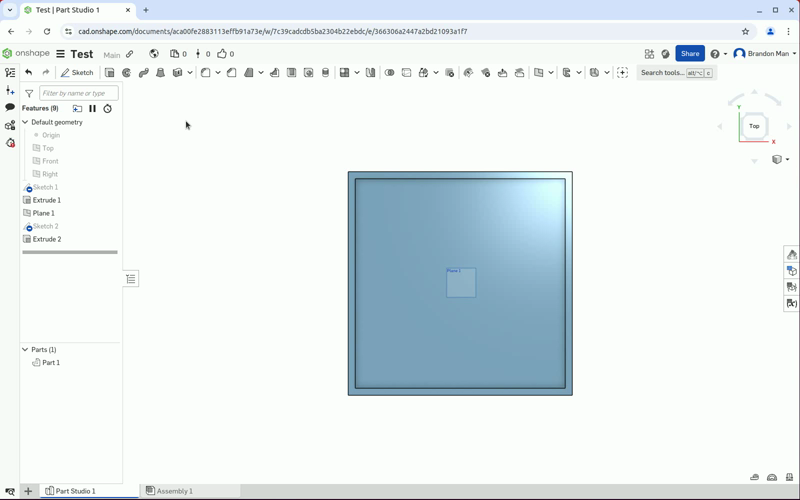
key(shift+h)
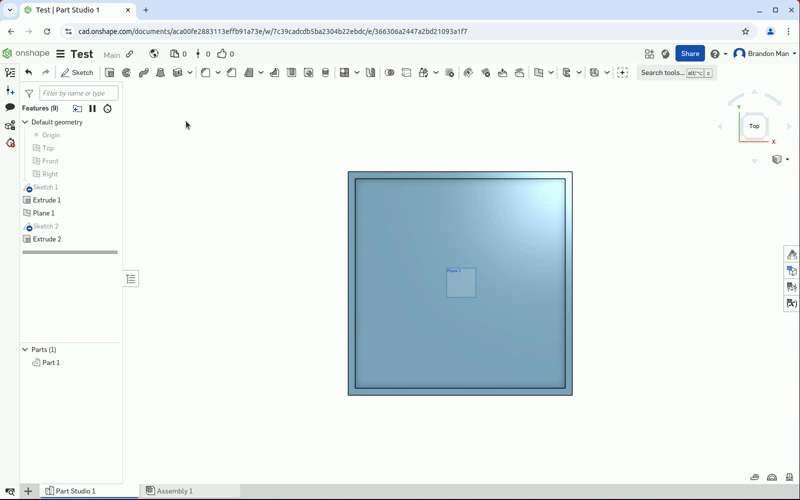
mouse_move(73, 189)
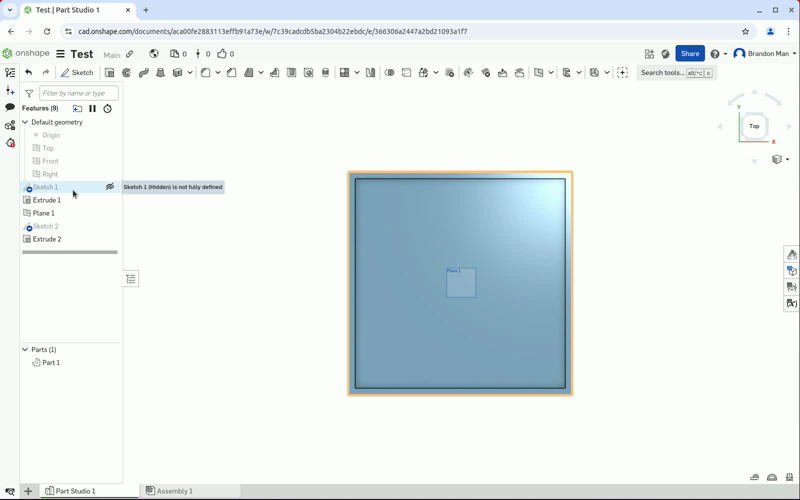
click(73, 189)
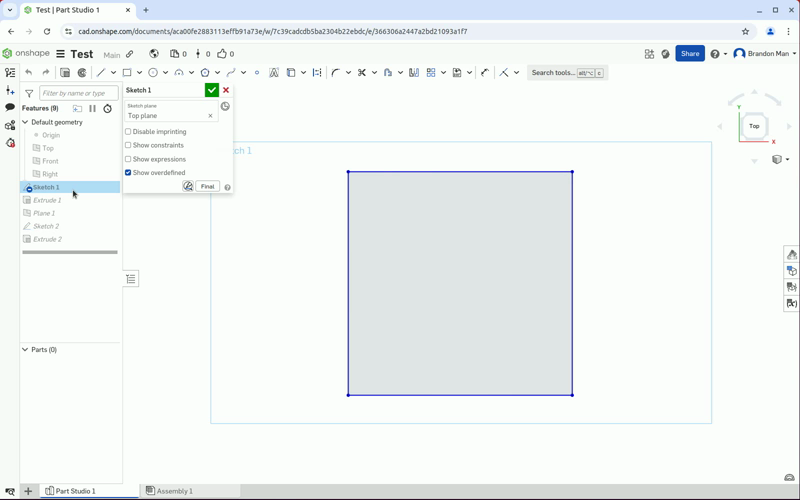
mouse_move(229, 92)
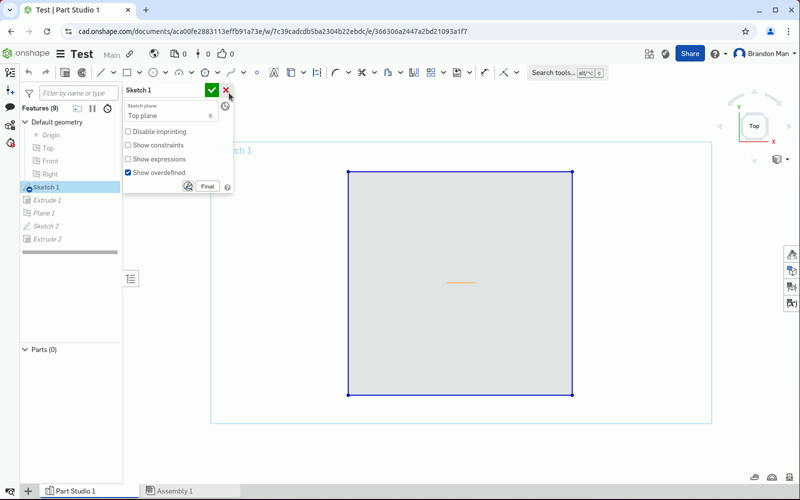
click(229, 92)
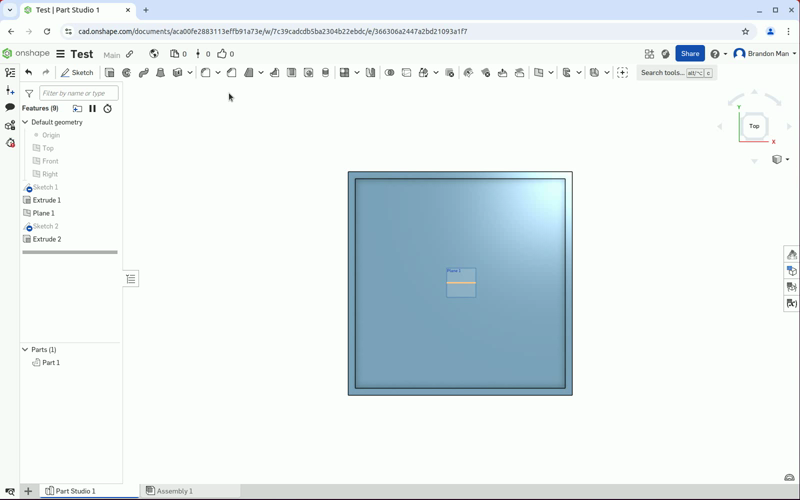
mouse_move(541, 75)
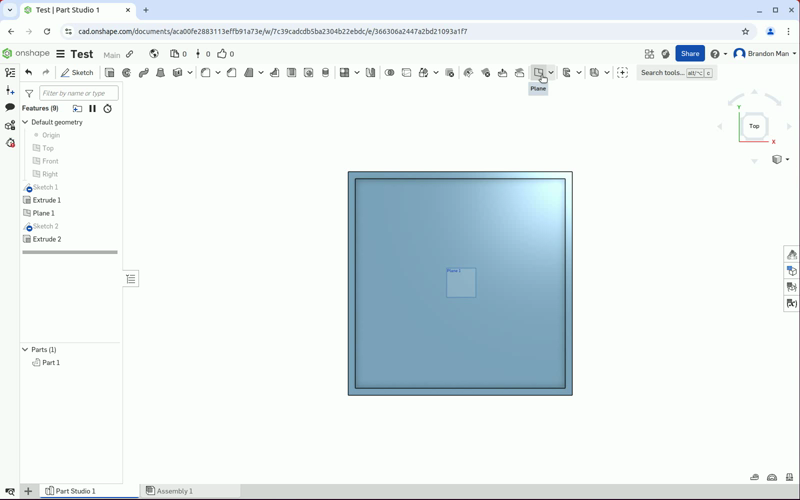
click(541, 75)
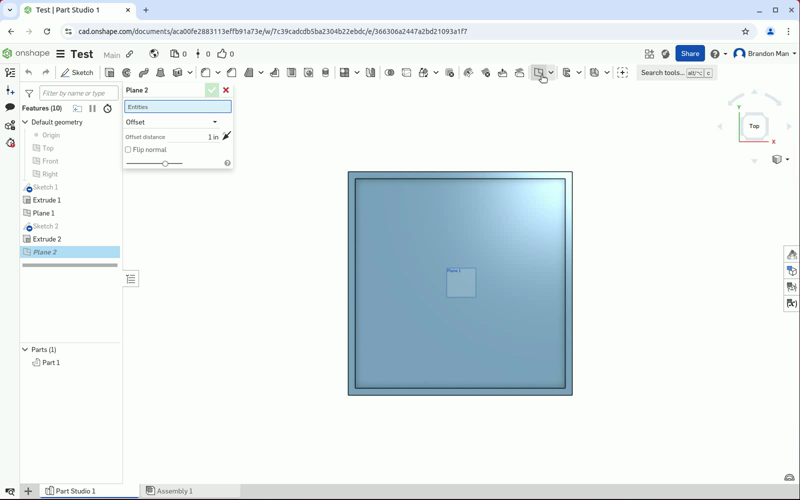
mouse_move(73, 150)
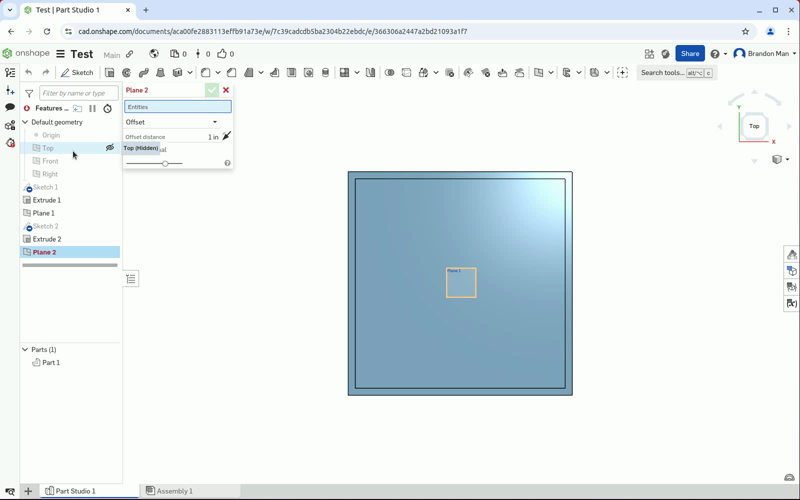
click(73, 150)
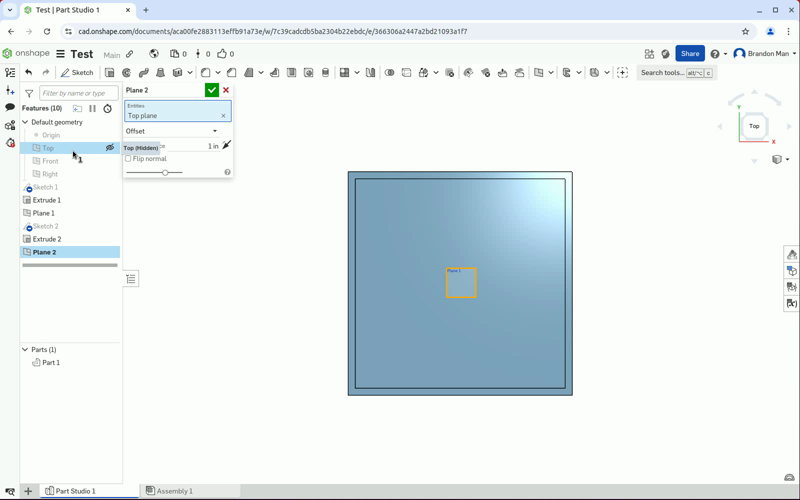
key(tab, 2)
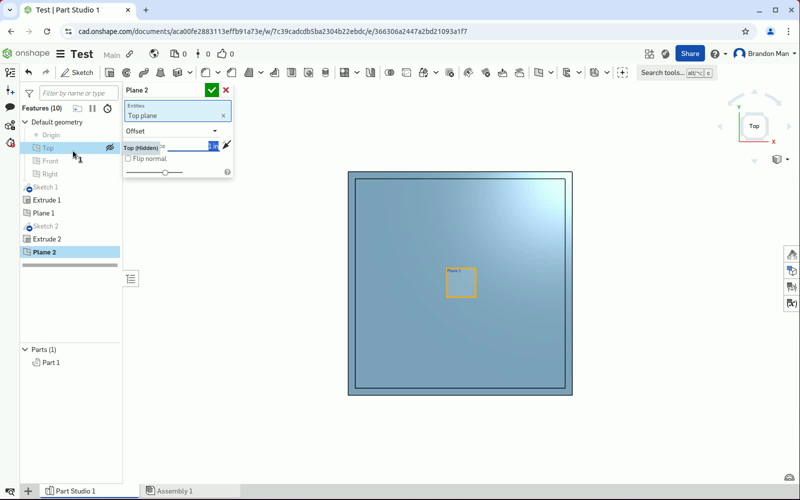
text(2.896)
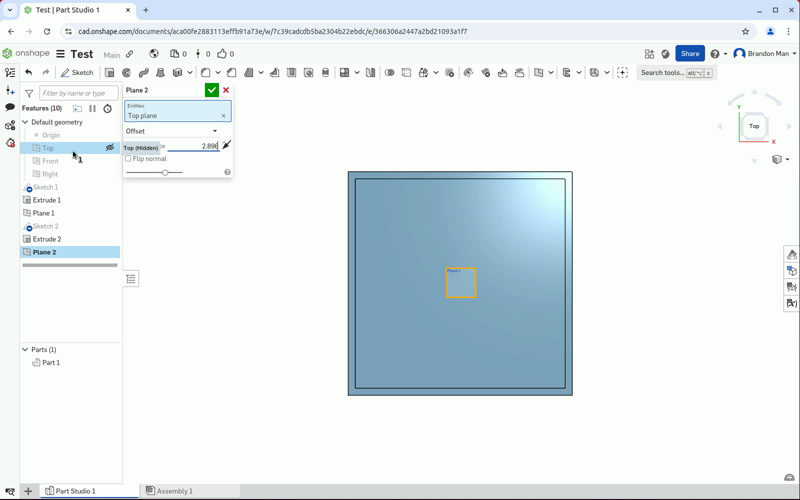
key(enter, 2)
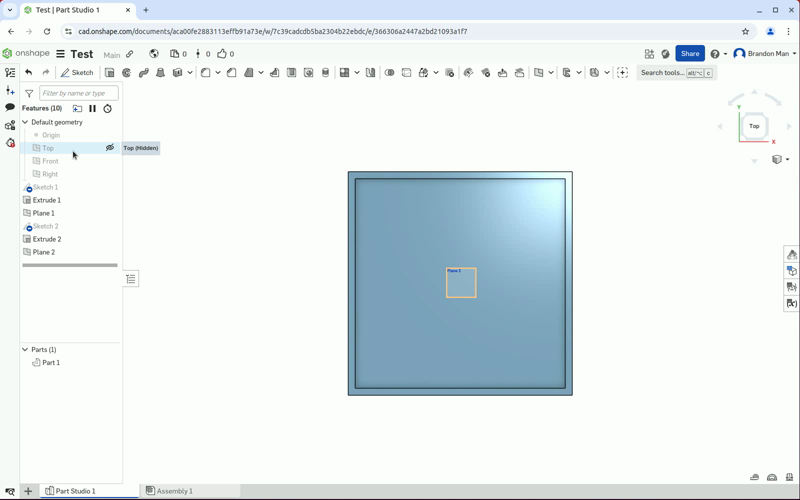
key(shift+s)
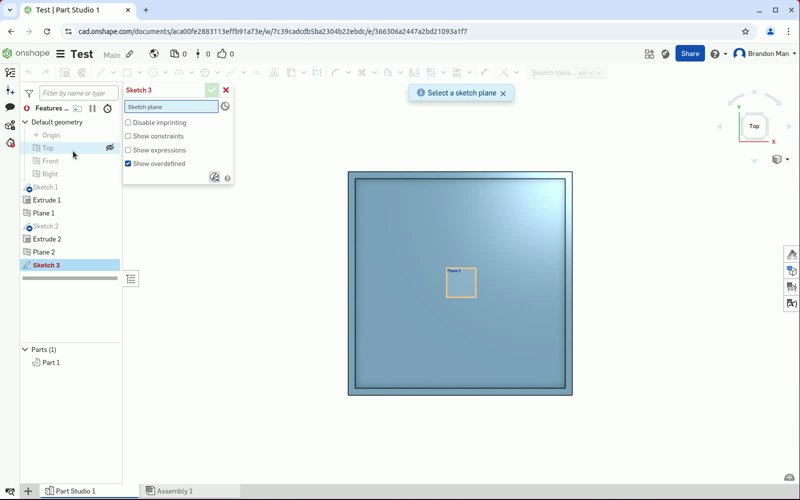
mouse_move(73, 254)
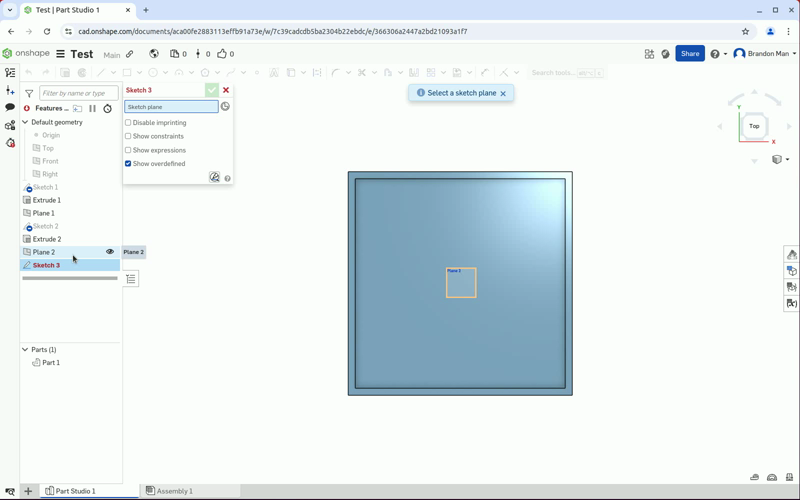
click(73, 254)
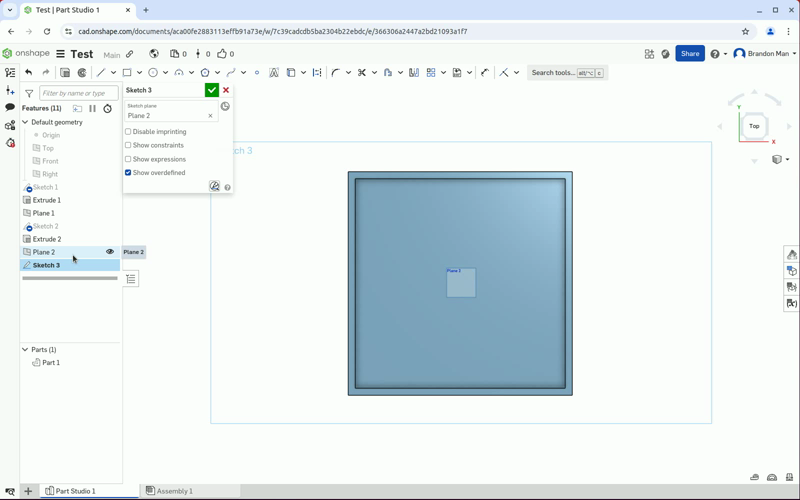
mouse_move(73, 352)
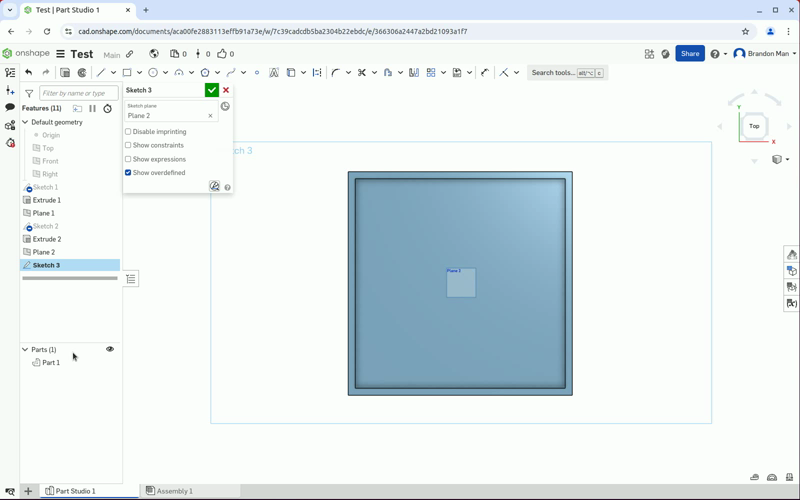
key(y)
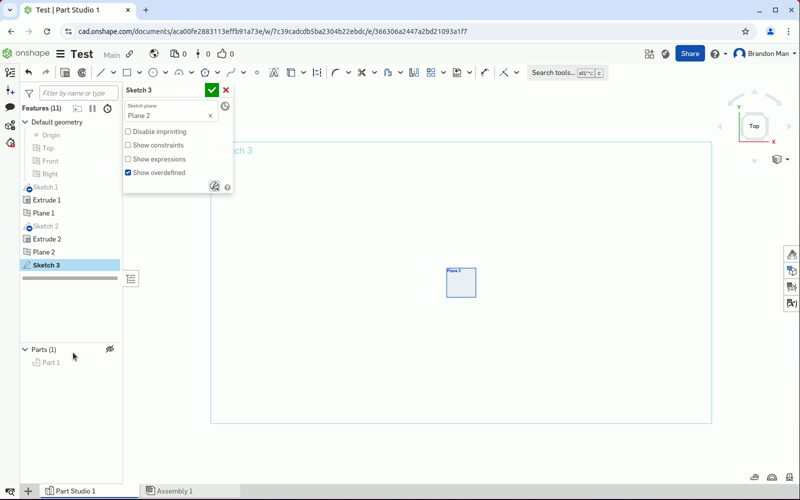
key(l)
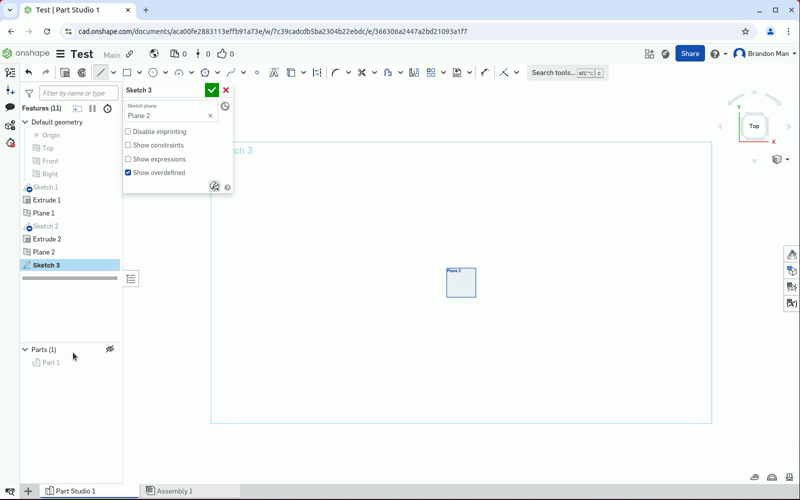
key_down(shift)
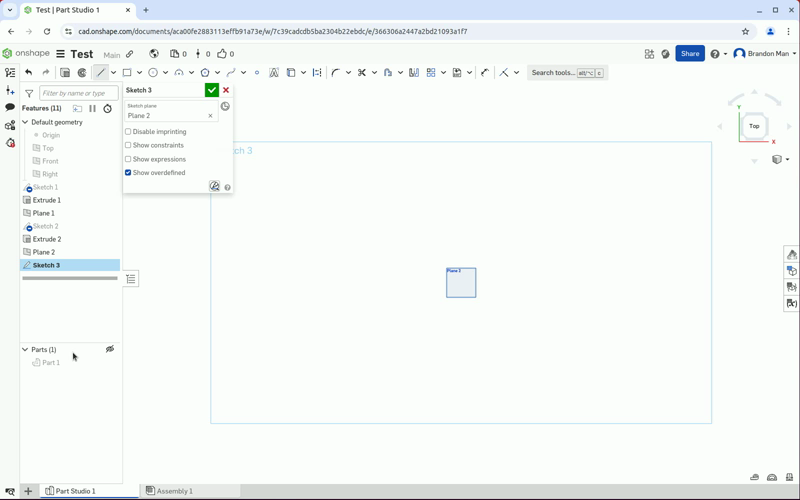
mouse_move(376, 367)
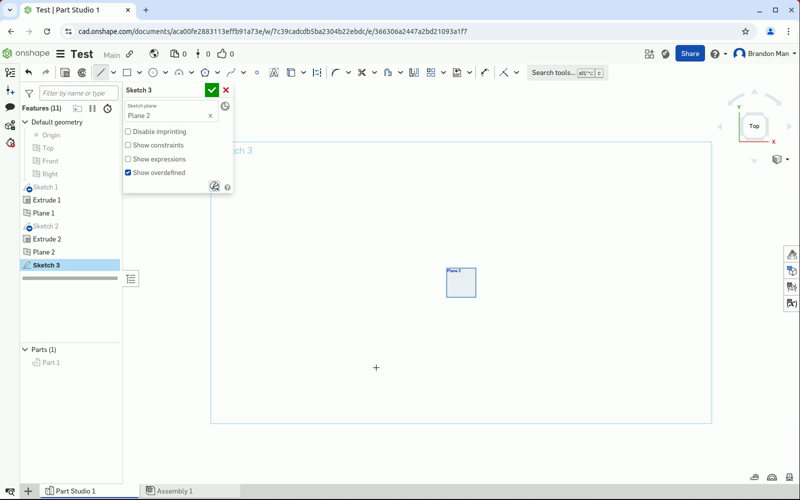
click(376, 367)
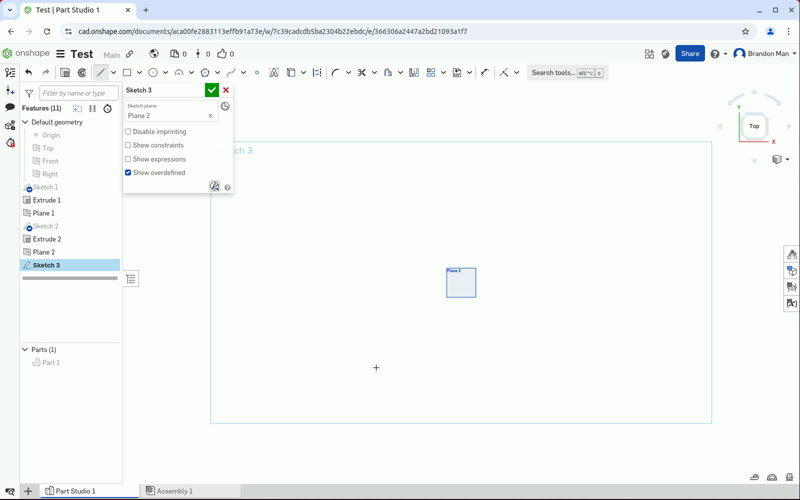
key_up(shift)
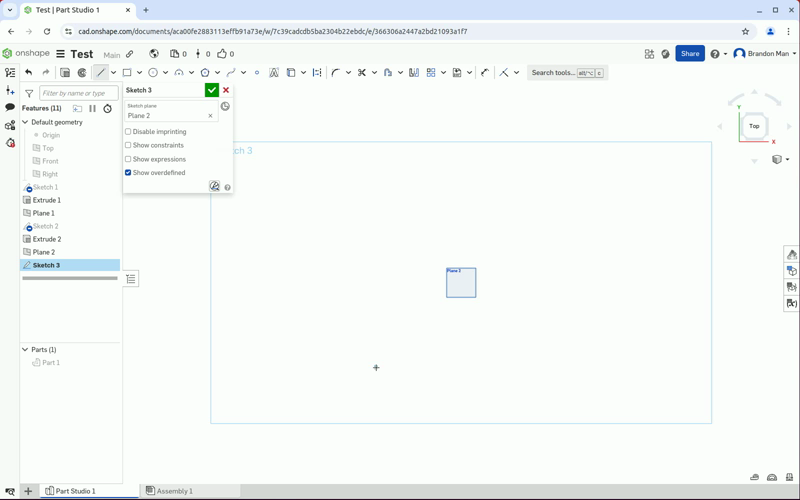
key_down(shift)
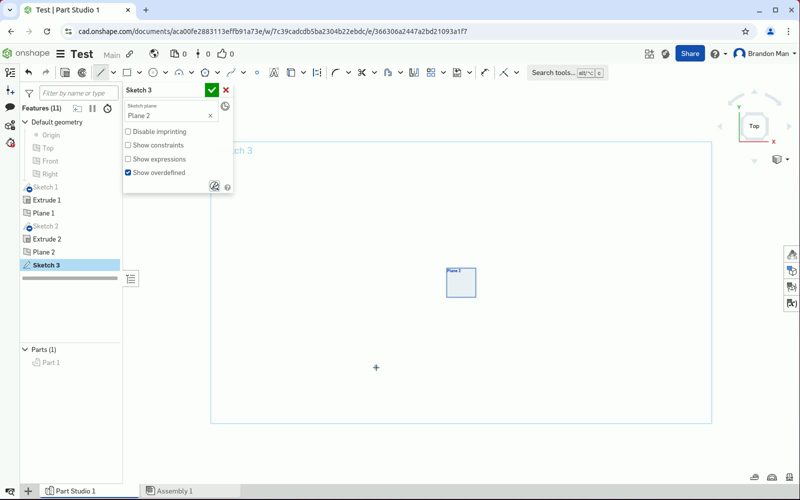
mouse_move(544, 367)
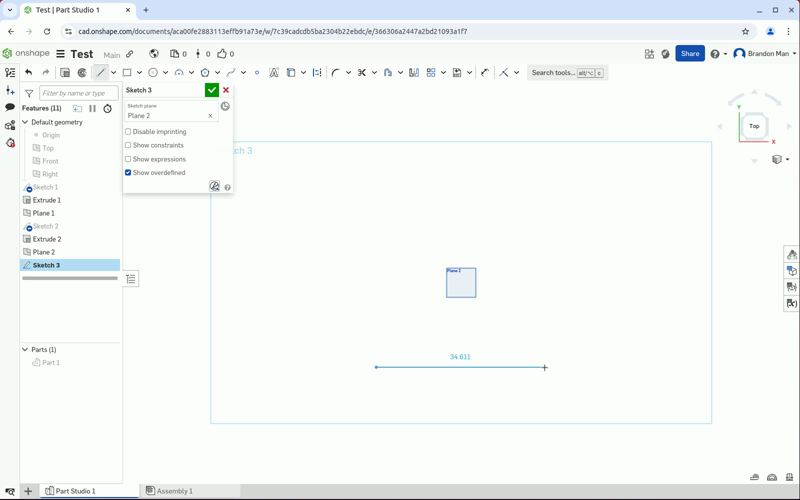
click(544, 367)
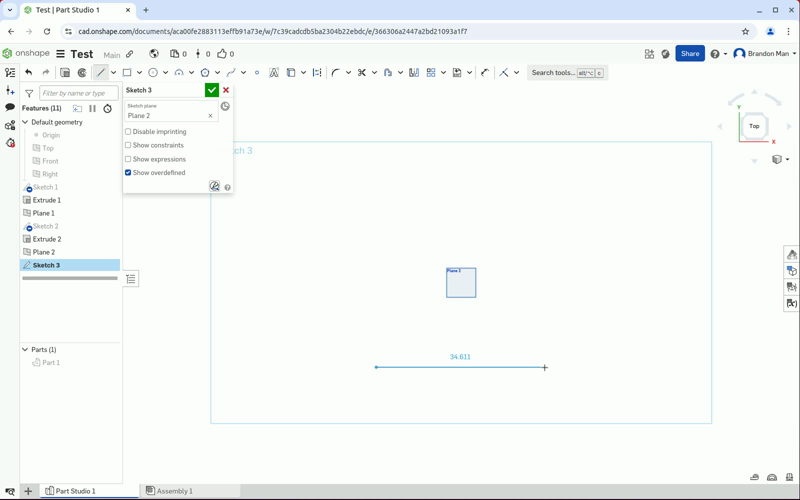
key_up(shift)
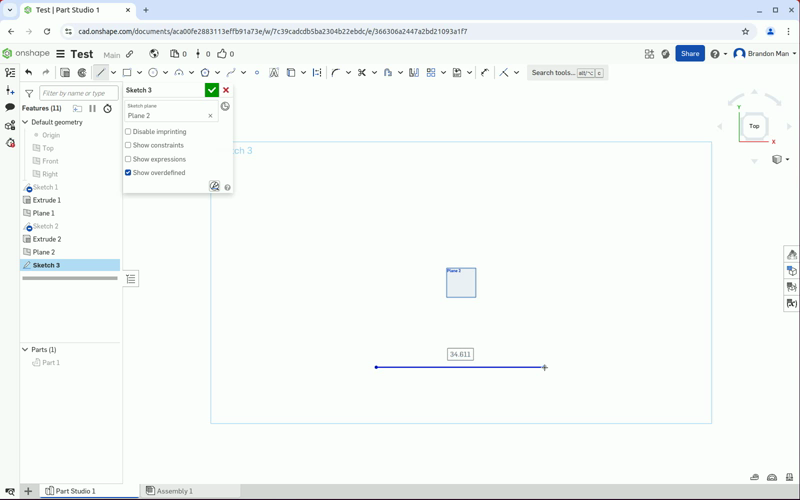
key_down(shift)
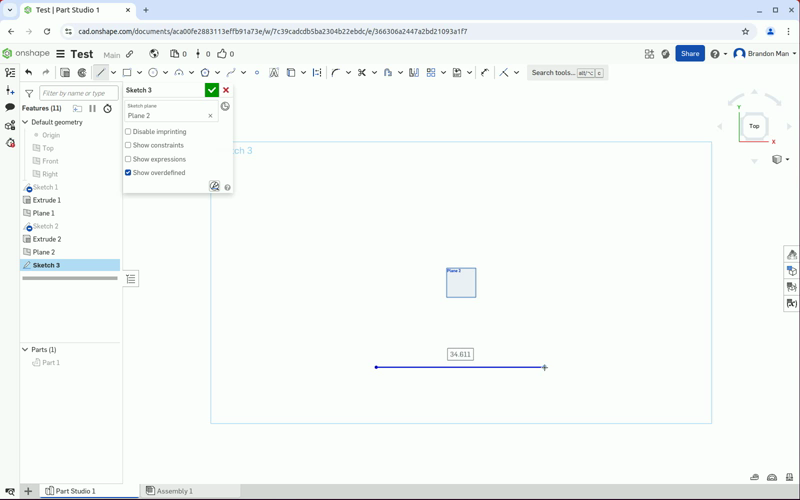
mouse_move(544, 198)
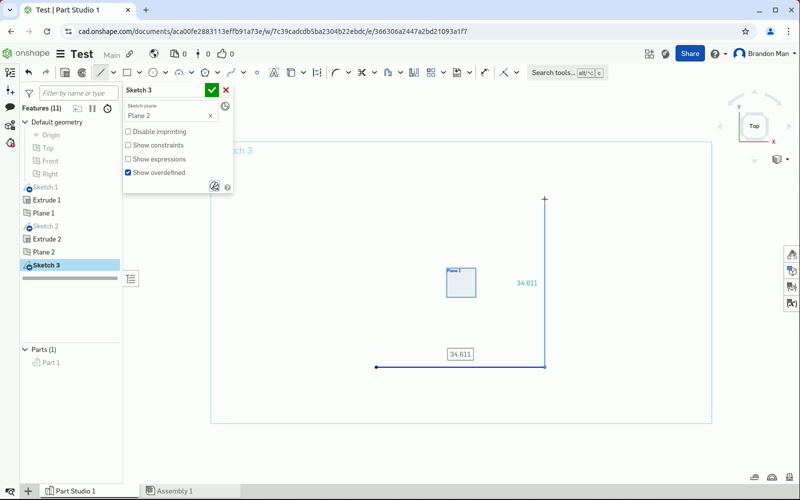
click(544, 198)
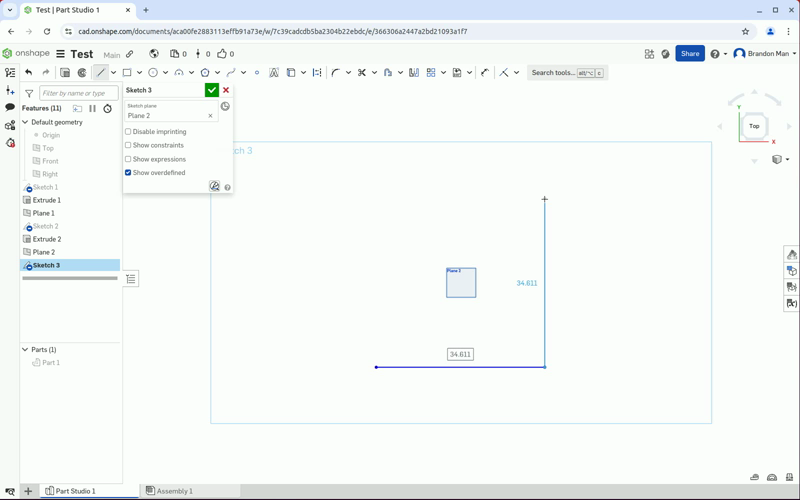
key_up(shift)
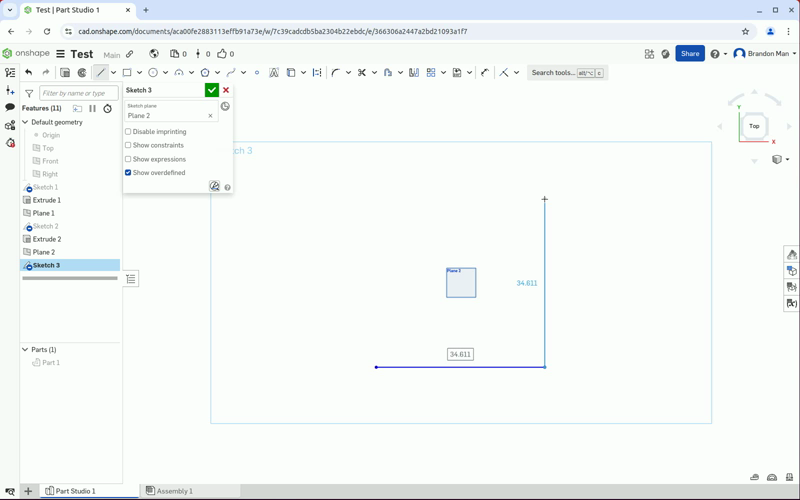
key_down(shift)
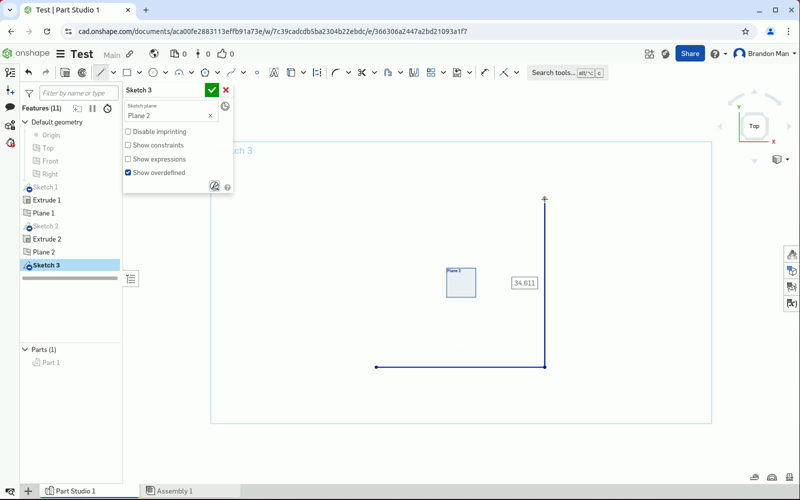
mouse_move(376, 198)
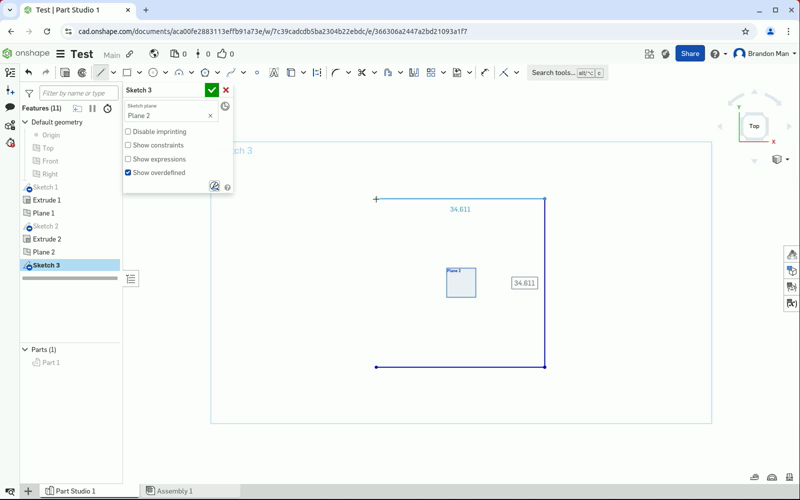
click(376, 198)
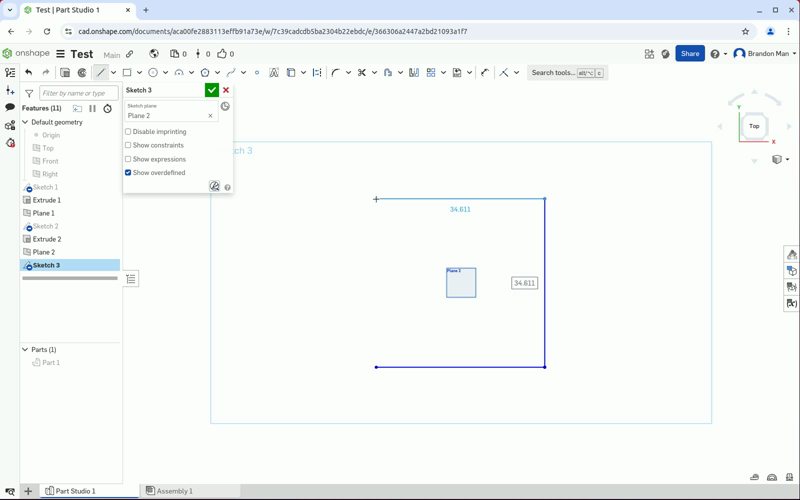
key_up(shift)
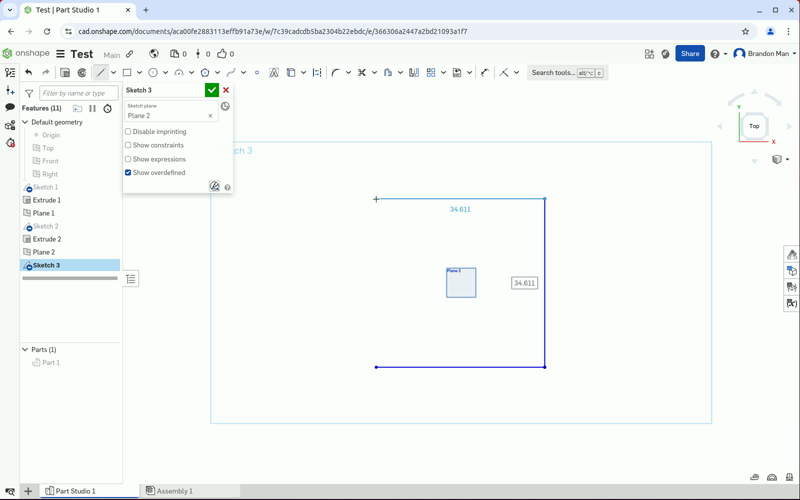
key_down(shift)
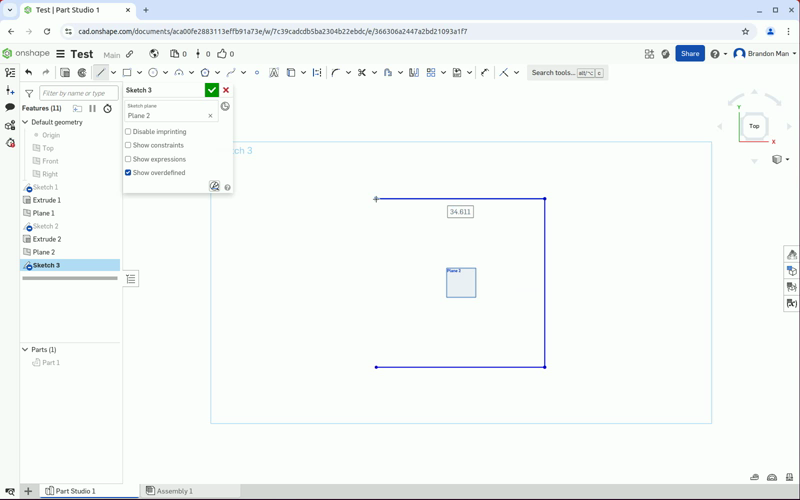
mouse_move(376, 367)
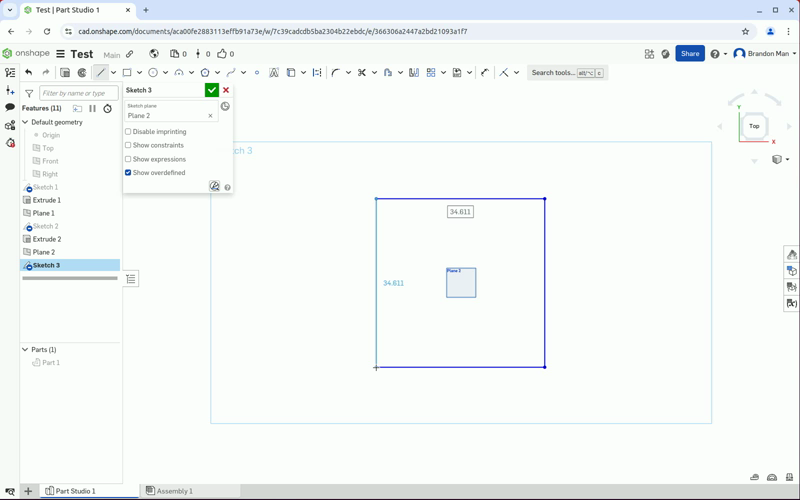
key_up(shift)
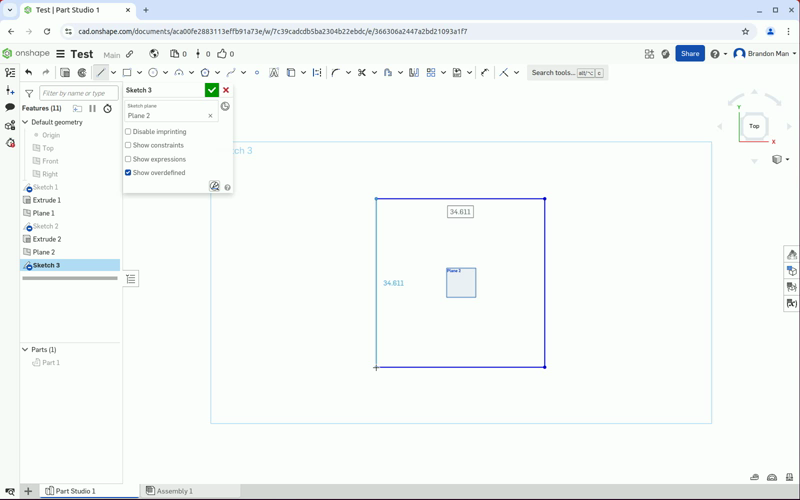
click(376, 367)
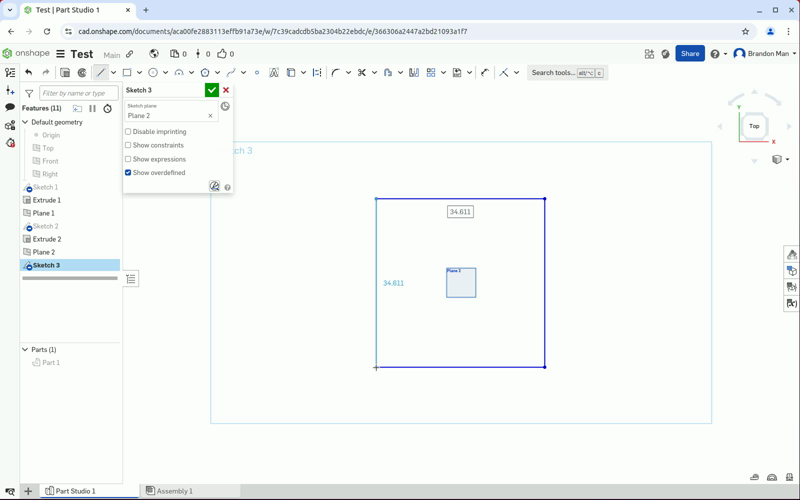
key(esc)
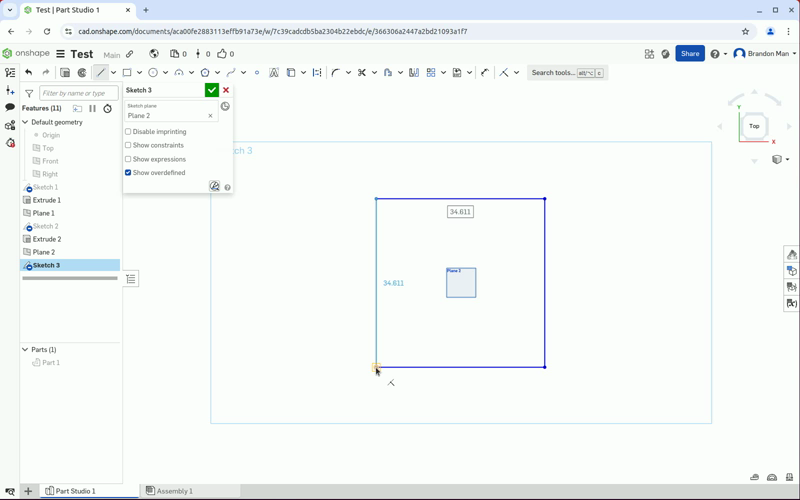
mouse_move(460, 336)
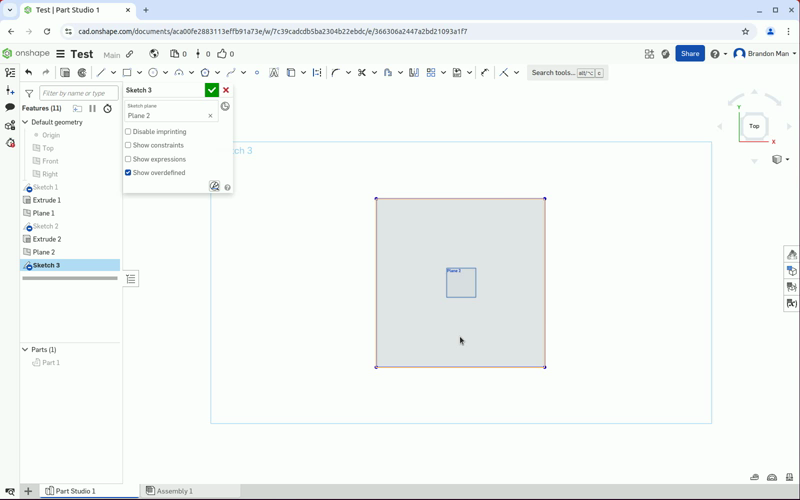
click(460, 336)
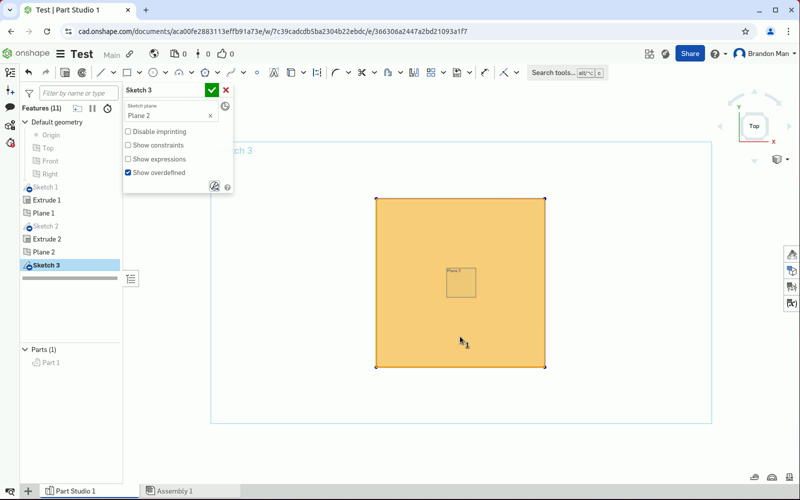
mouse_move(73, 352)
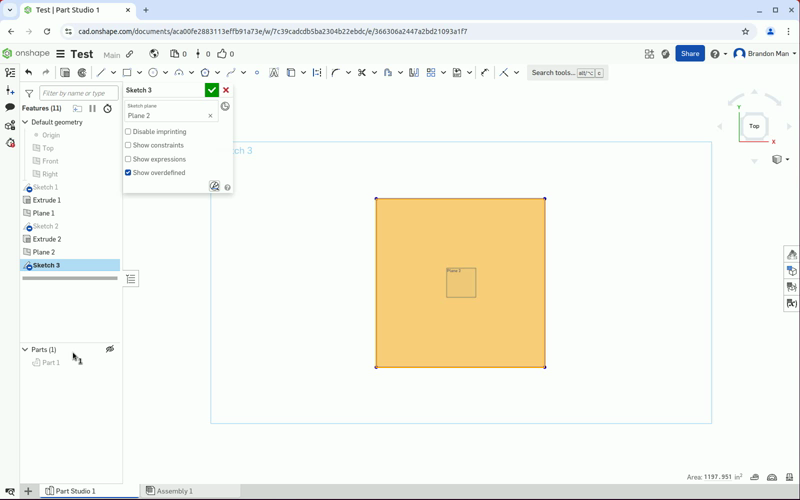
key(shift+y)
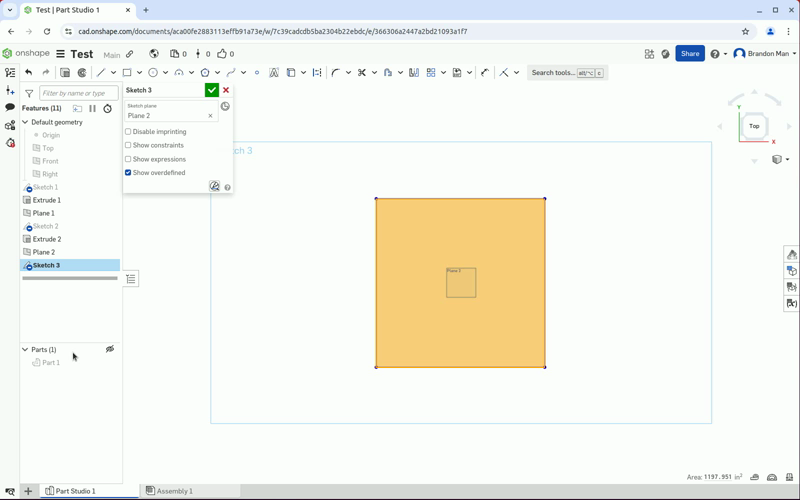
key(shift+e)
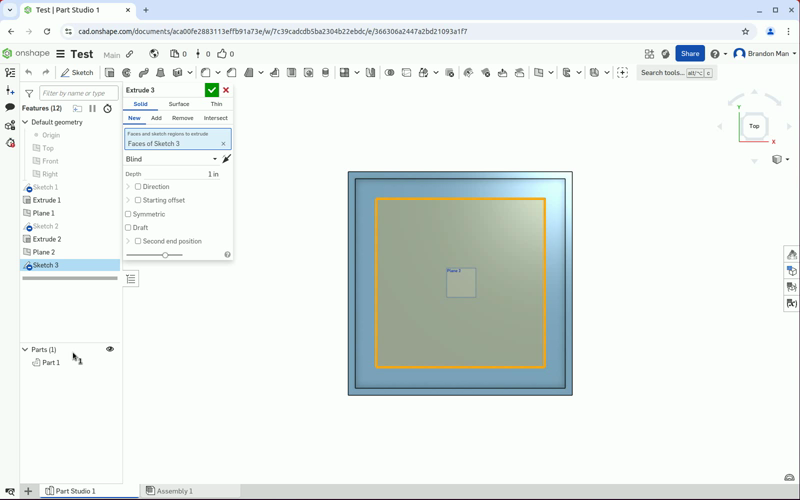
mouse_move(143, 106)
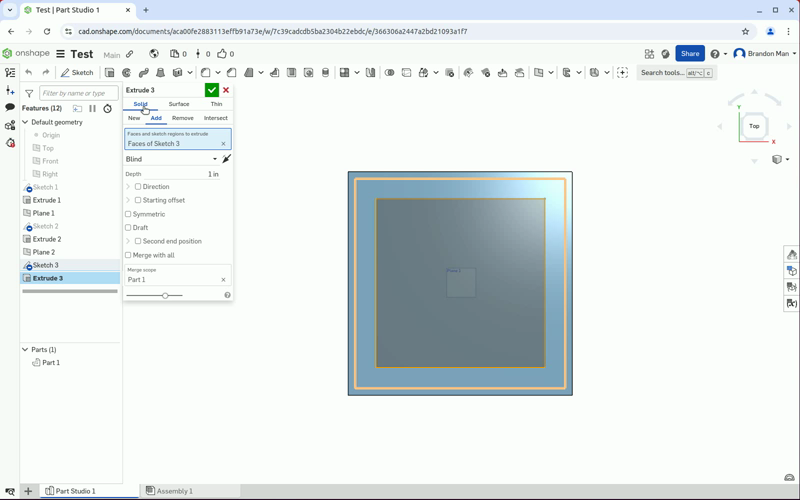
click(143, 106)
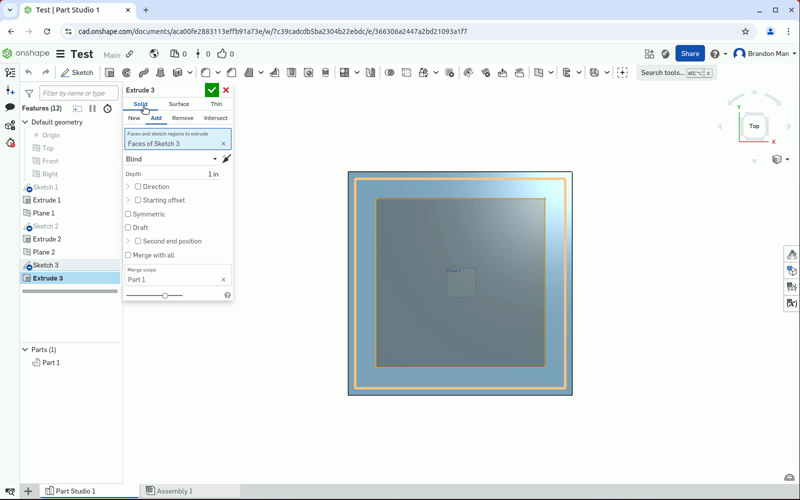
mouse_move(137, 120)
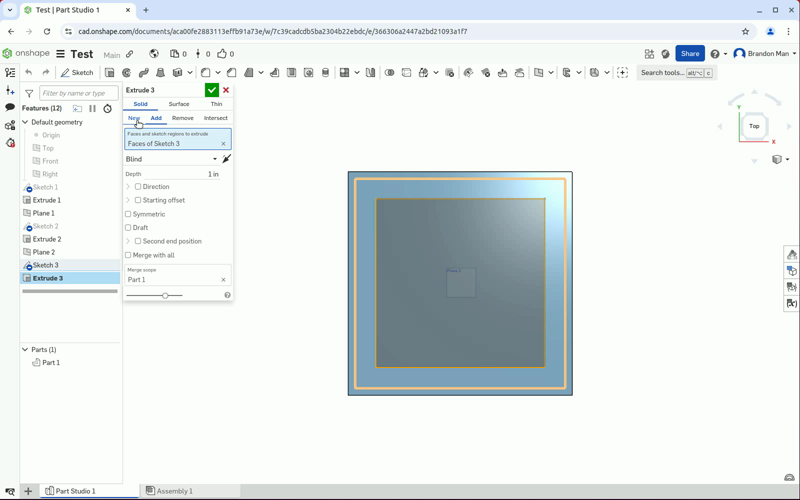
click(137, 120)
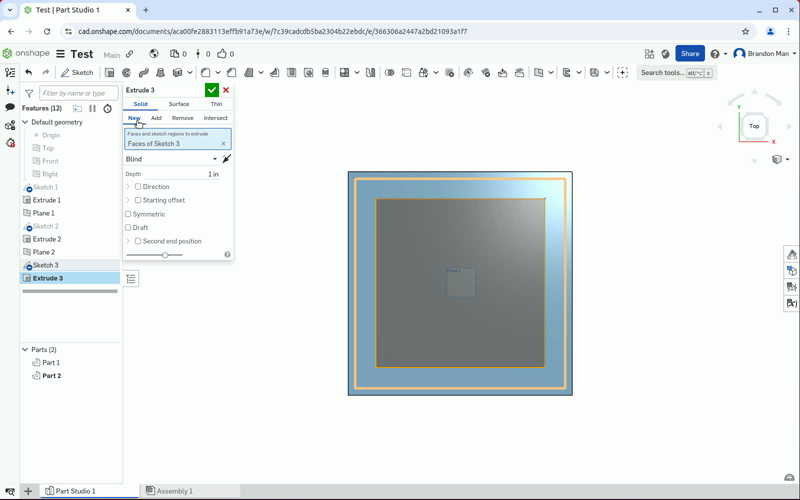
key(tab, 4)
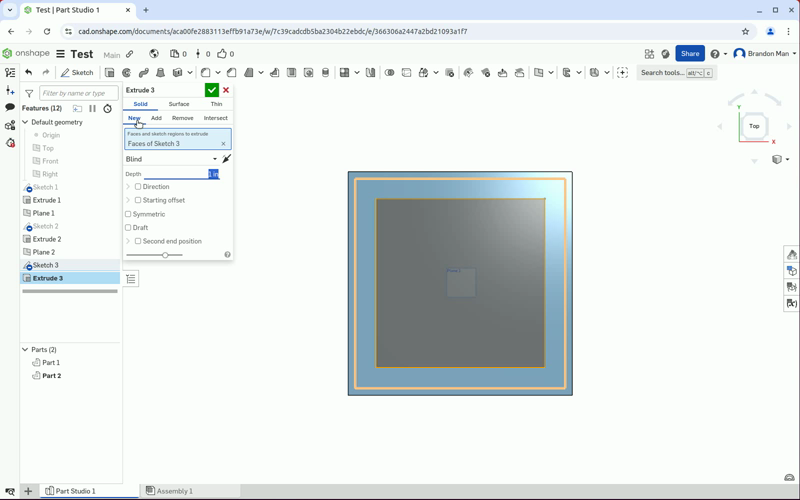
text(1.444)
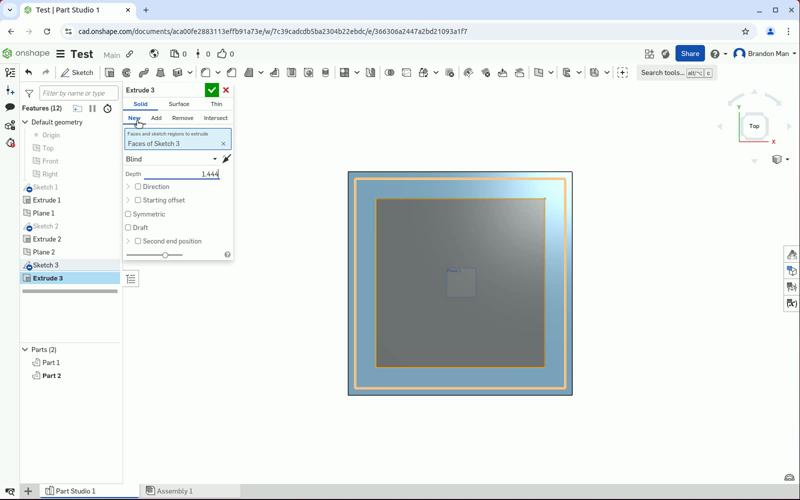
key(enter)
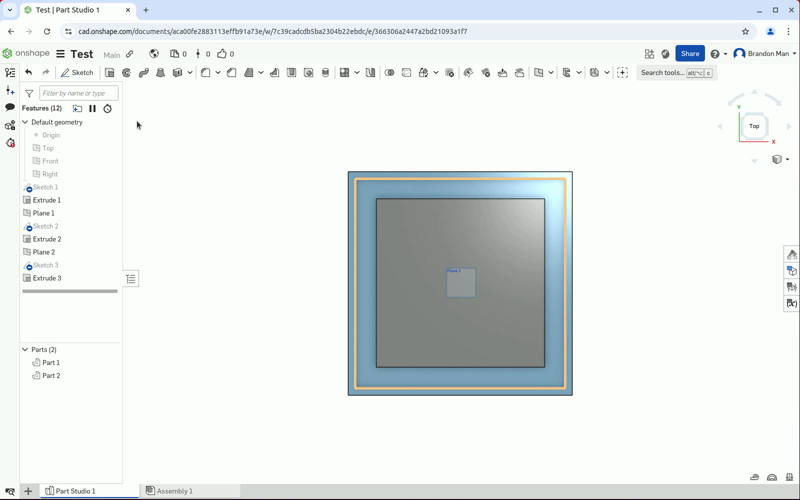
key(shift+h)
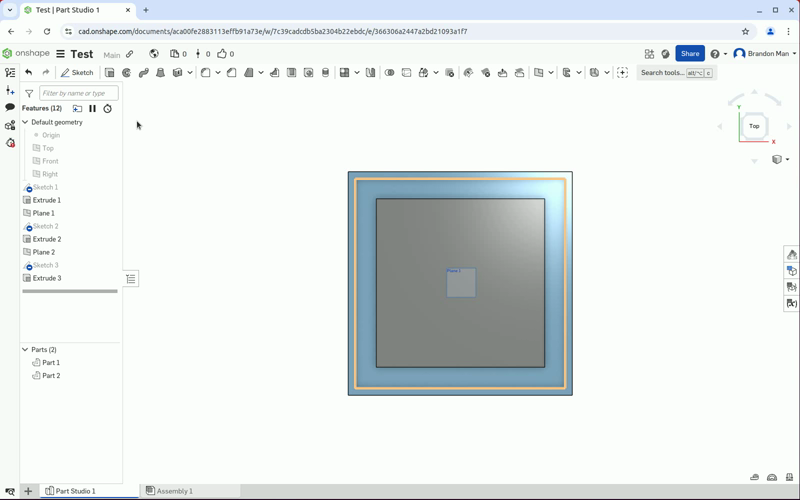
key(shift+h)
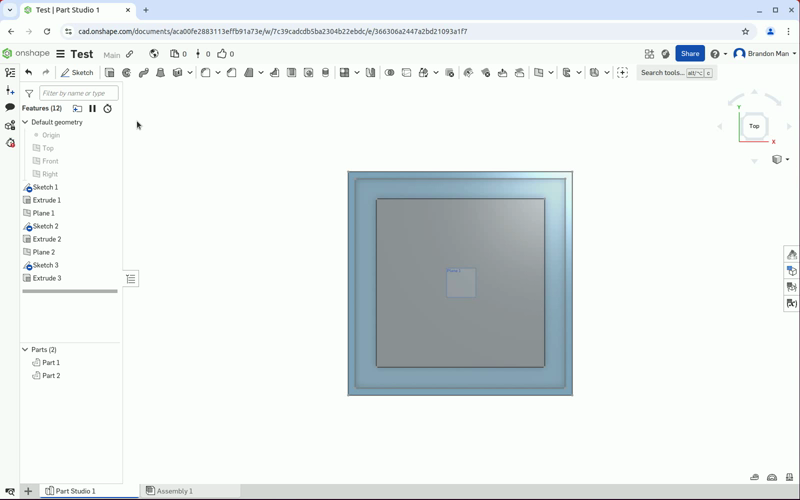
key(shift+7)
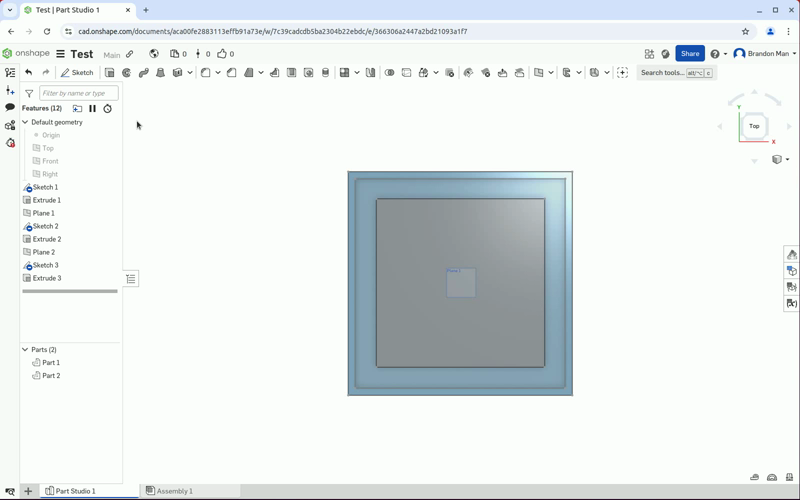
key(up, 3)
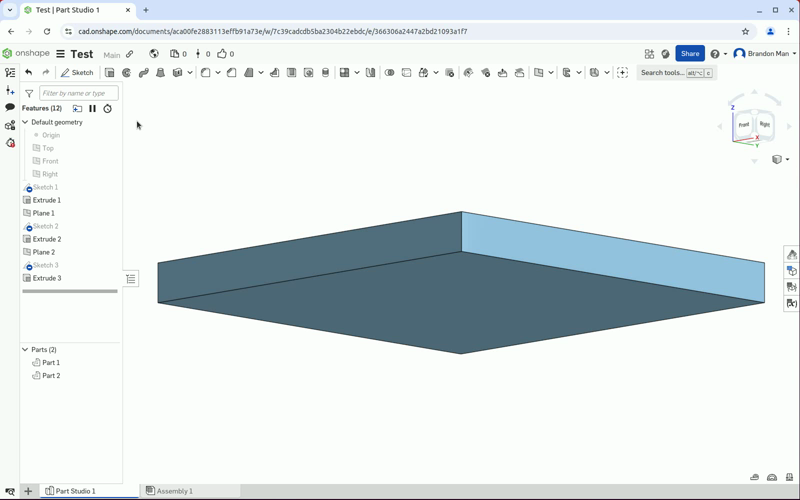
key(left, 3)
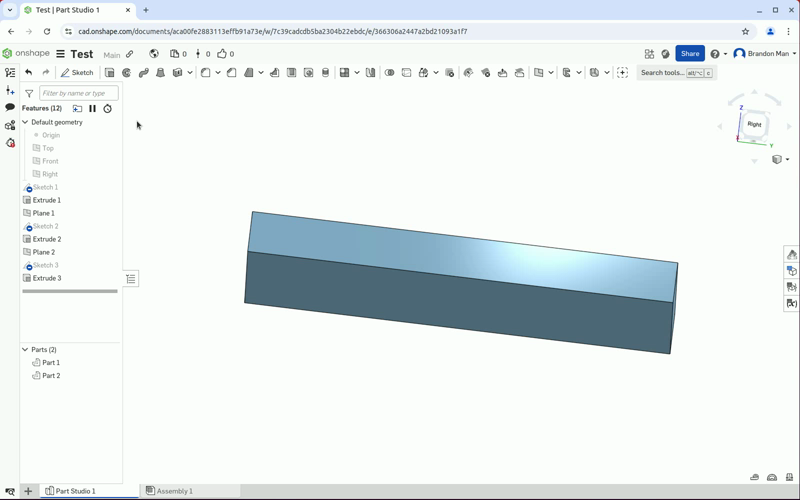
key(right, 3)
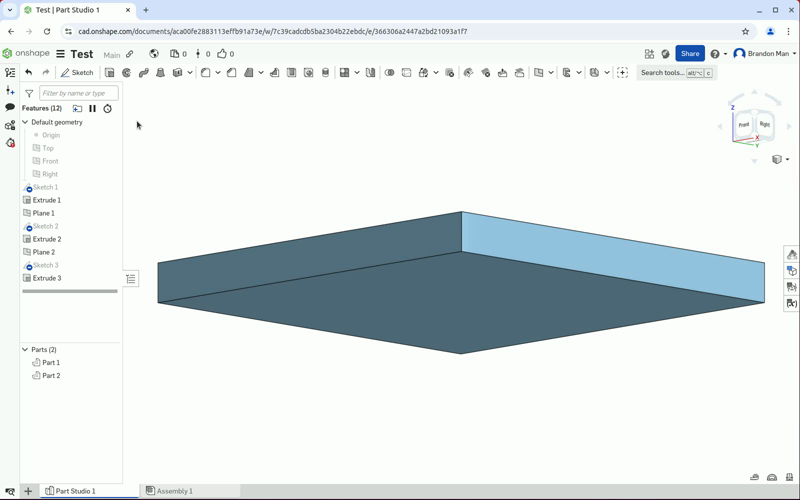
key(down, 3)
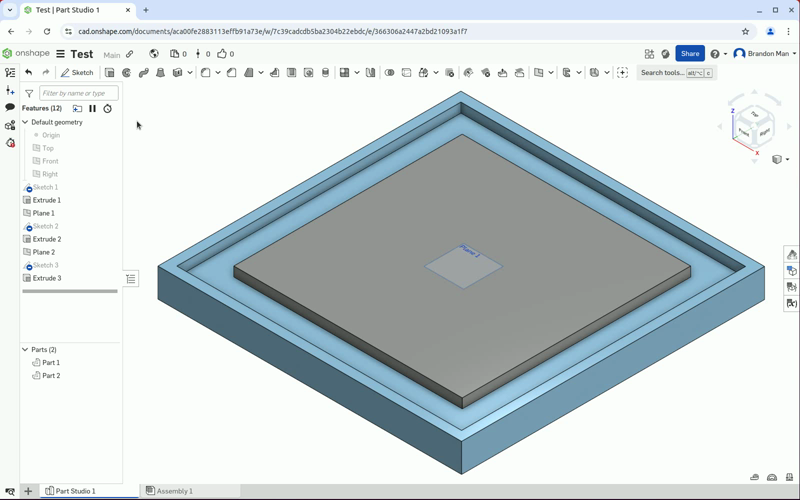
mouse_move(73, 189)
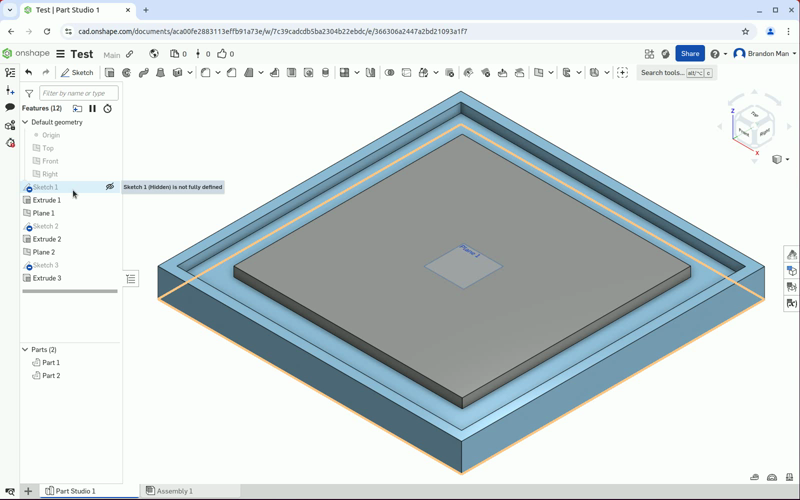
click(73, 189)